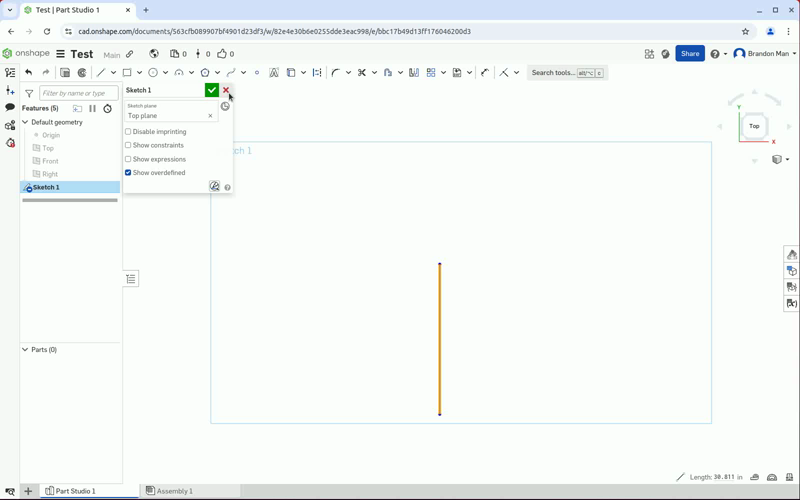
key(shift+h)
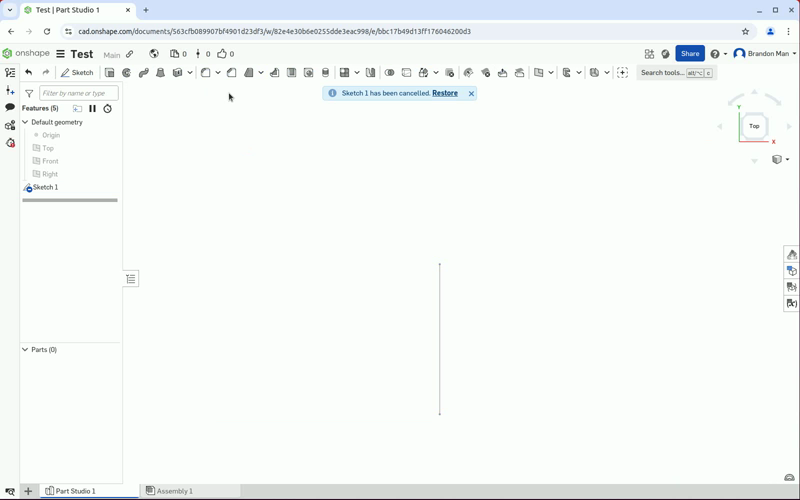
key(shift+s)
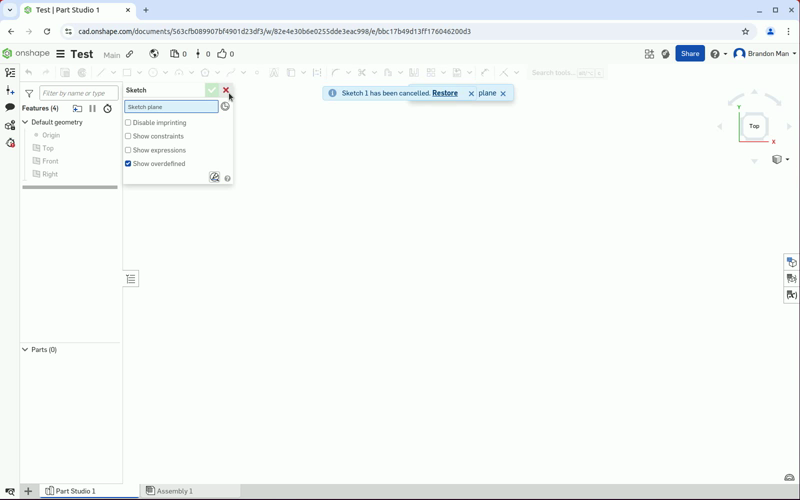
mouse_move(73, 150)
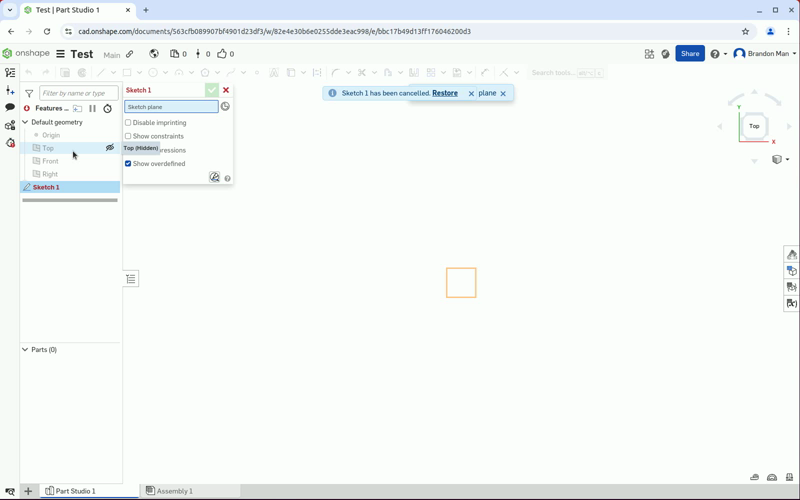
click(73, 150)
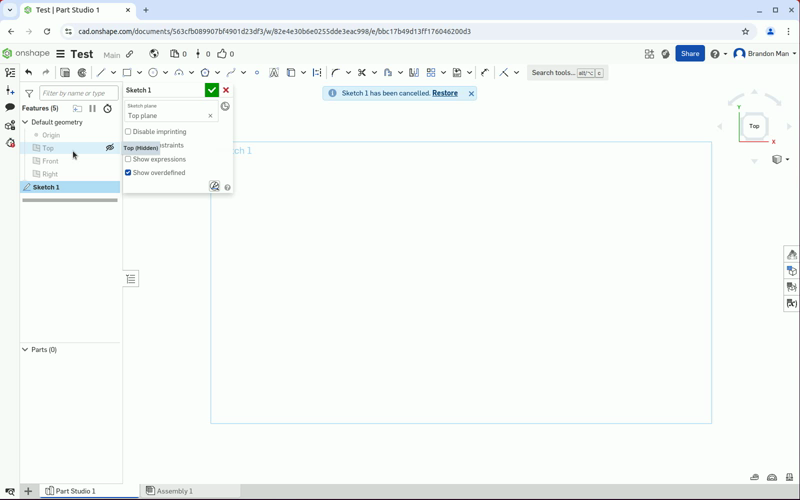
mouse_move(73, 352)
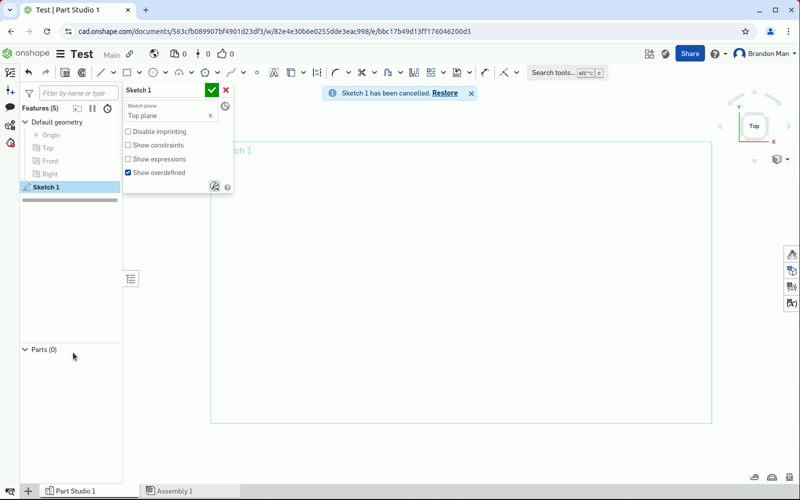
key(y)
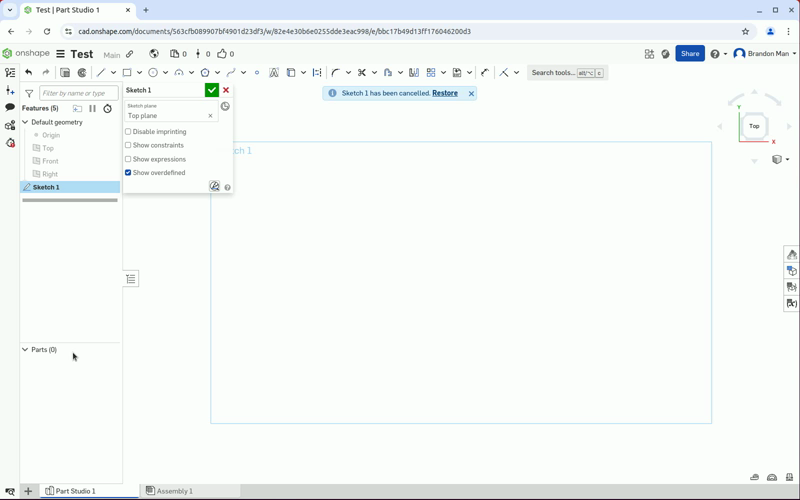
key(l)
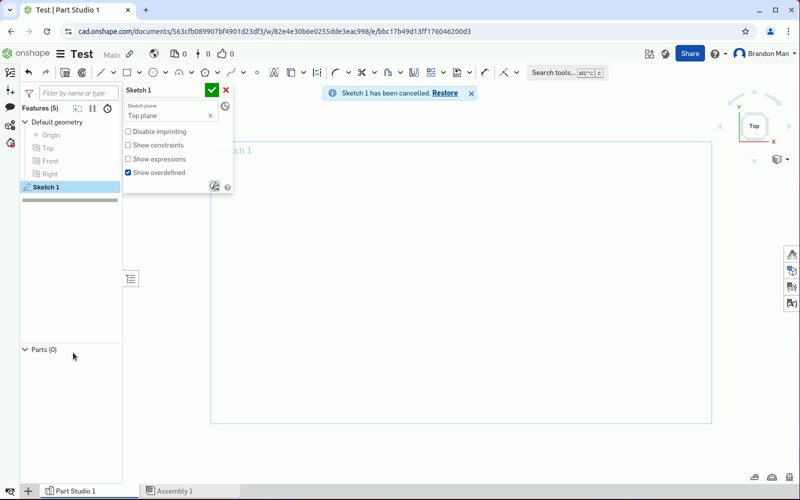
key_down(shift)
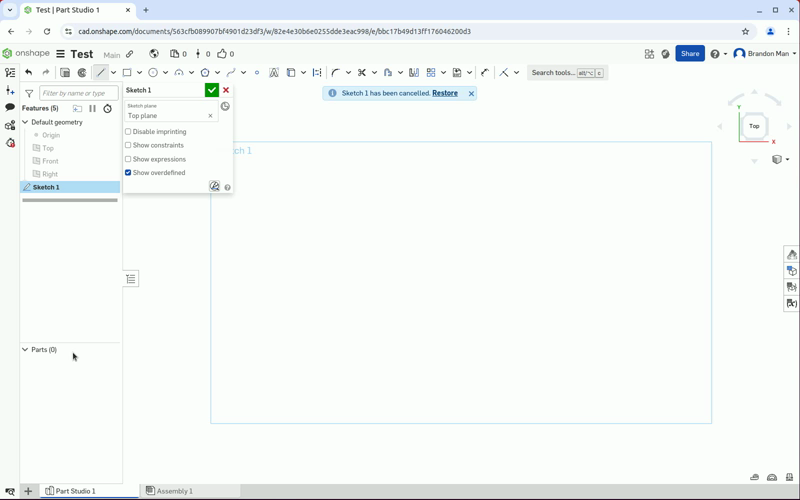
mouse_move(348, 355)
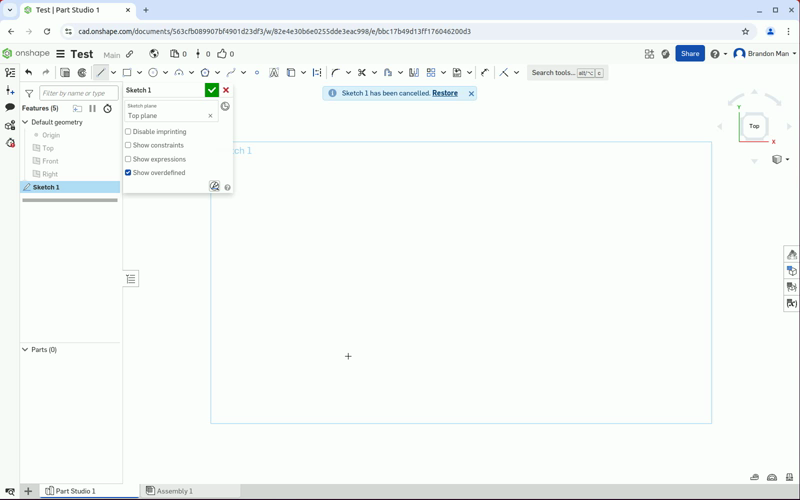
click(348, 355)
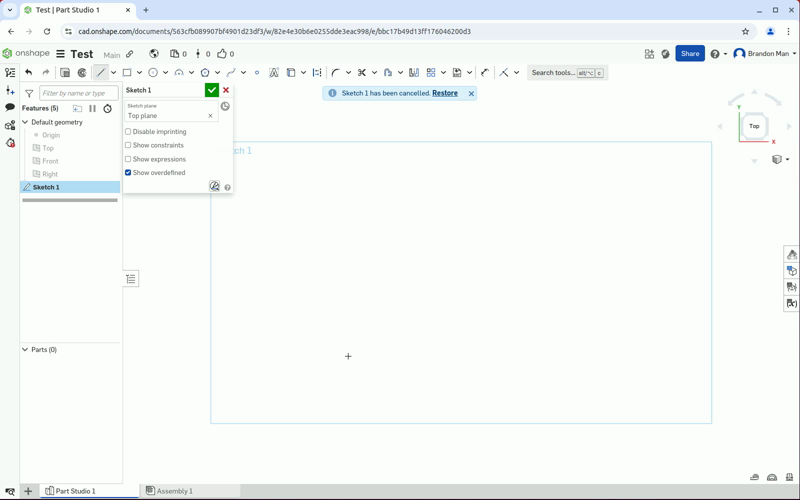
key_up(shift)
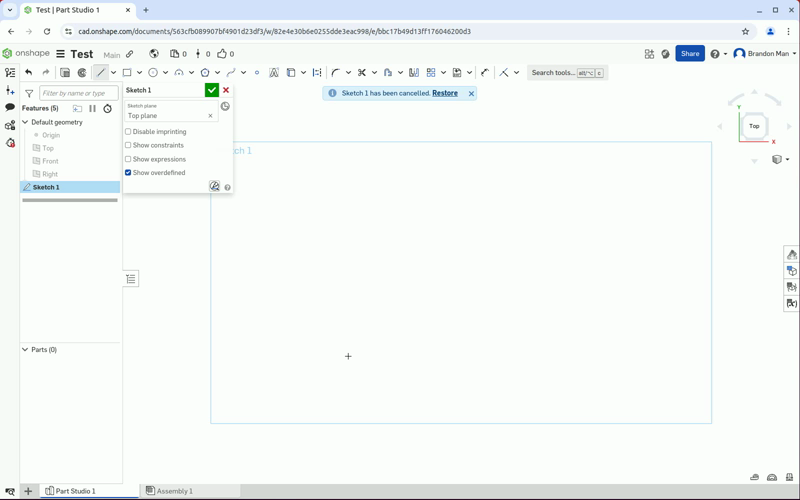
key_down(shift)
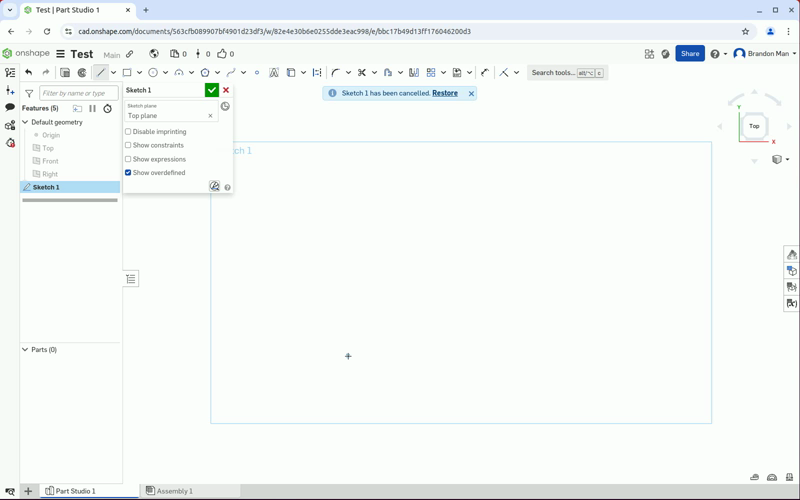
mouse_move(572, 355)
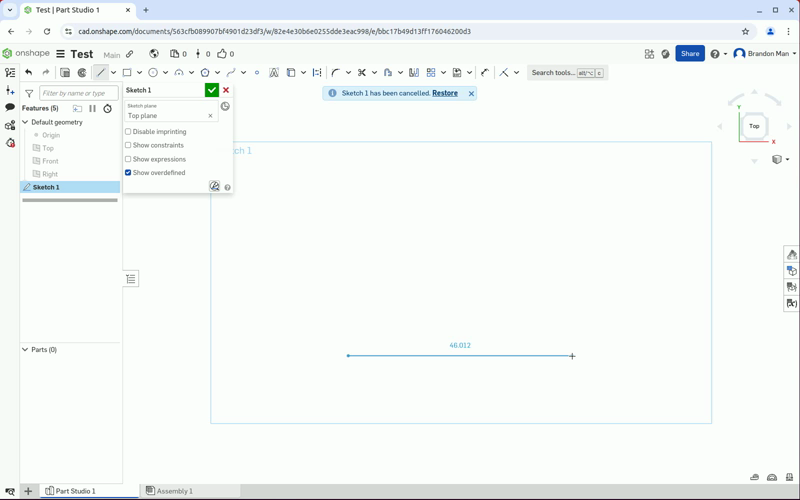
click(572, 355)
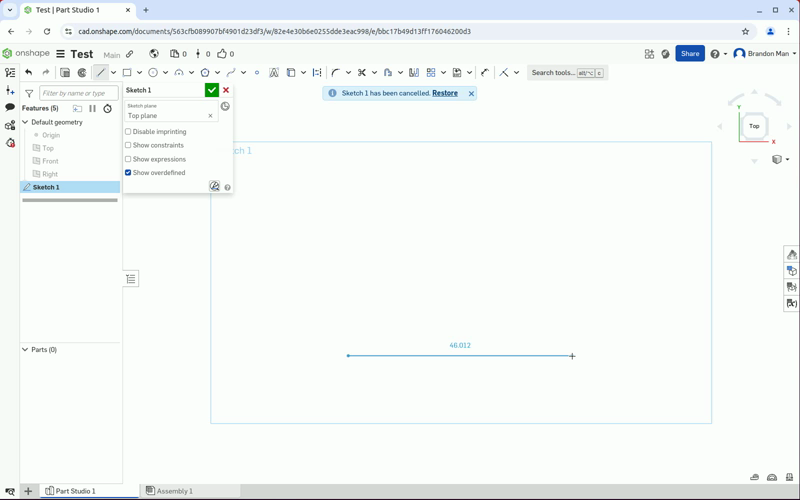
key_up(shift)
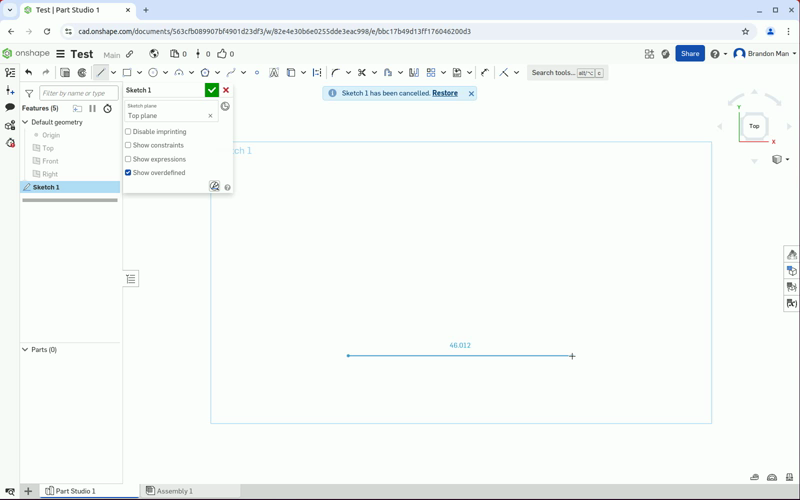
key_down(shift)
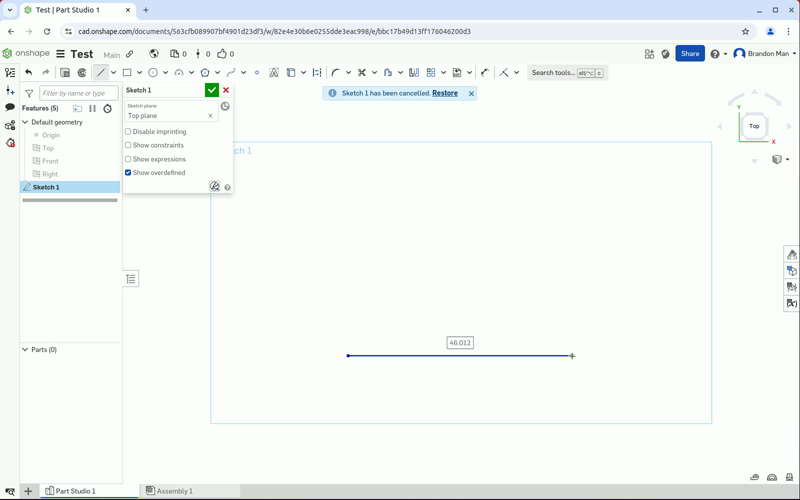
mouse_move(572, 211)
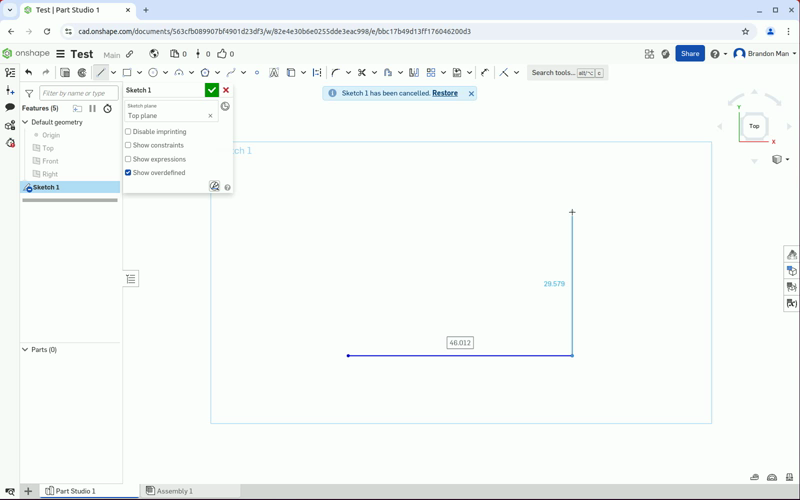
click(572, 211)
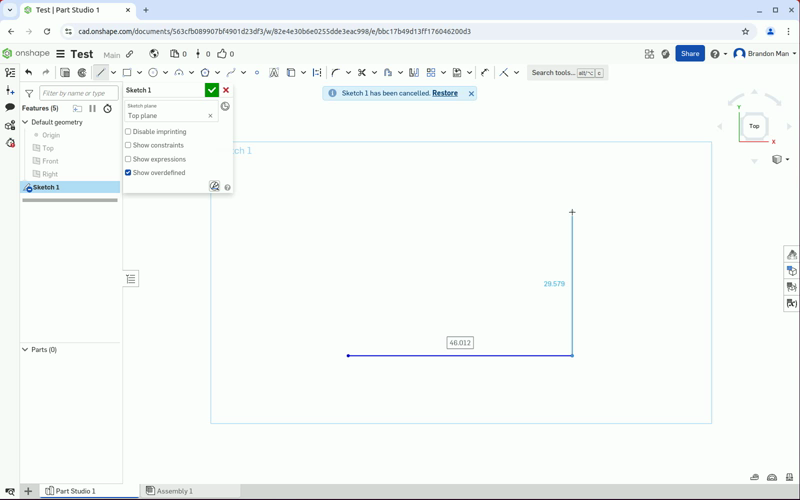
key_up(shift)
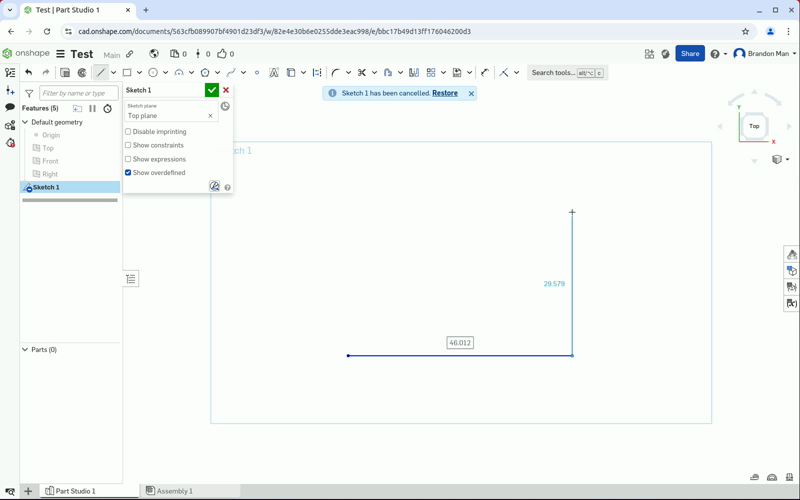
key_down(shift)
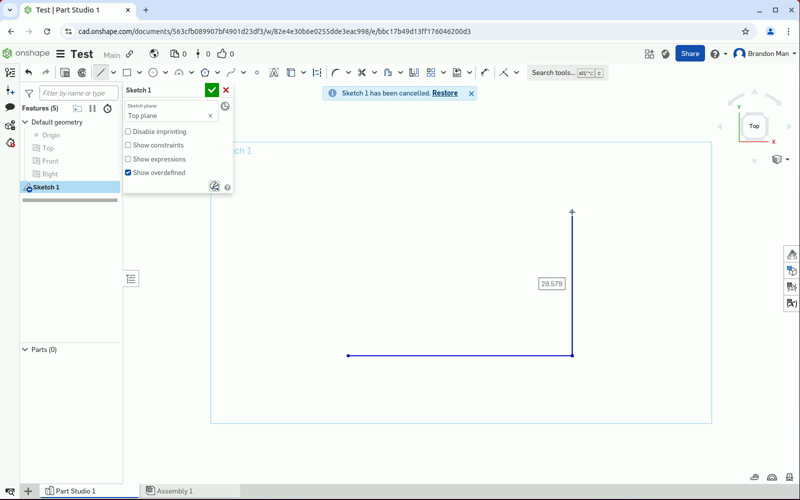
mouse_move(348, 211)
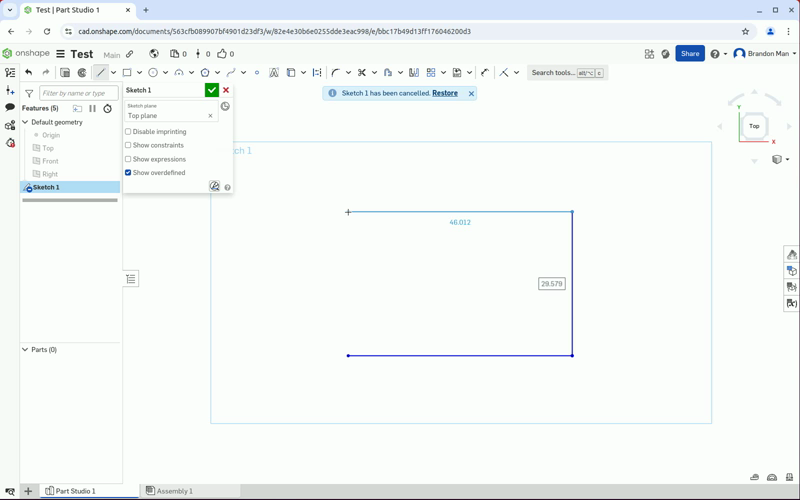
click(348, 211)
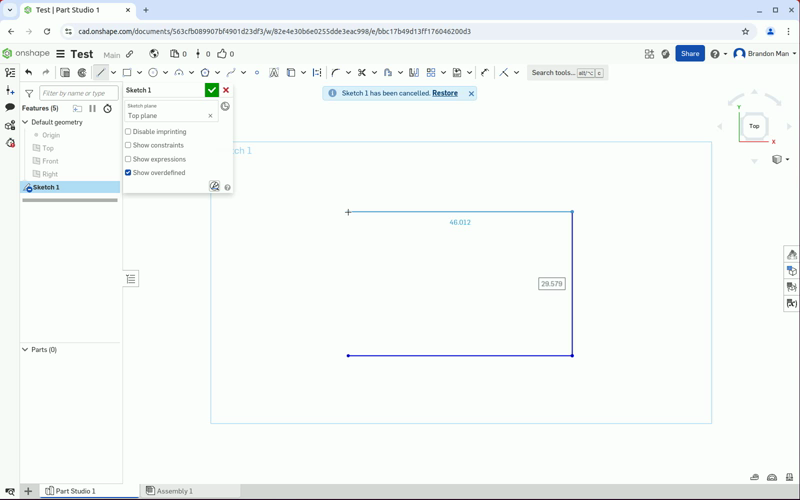
key_up(shift)
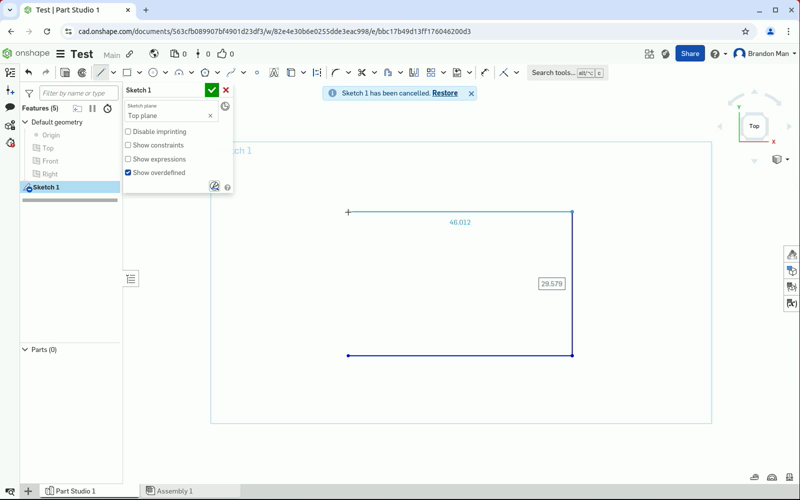
key_down(shift)
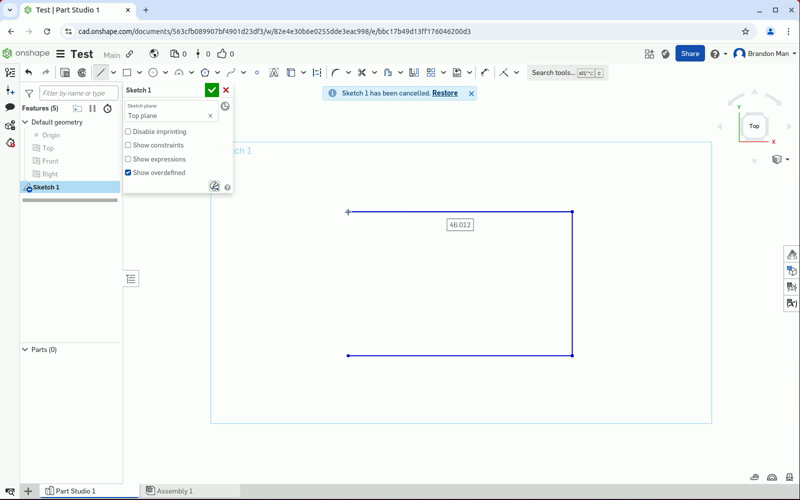
mouse_move(348, 355)
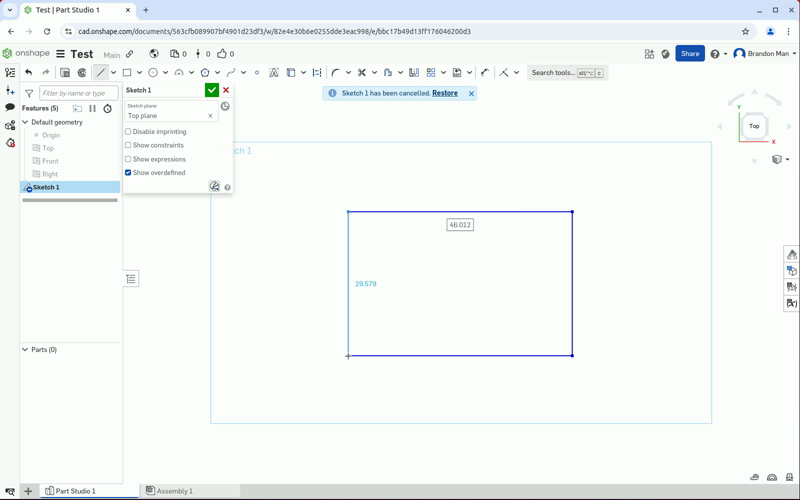
key_up(shift)
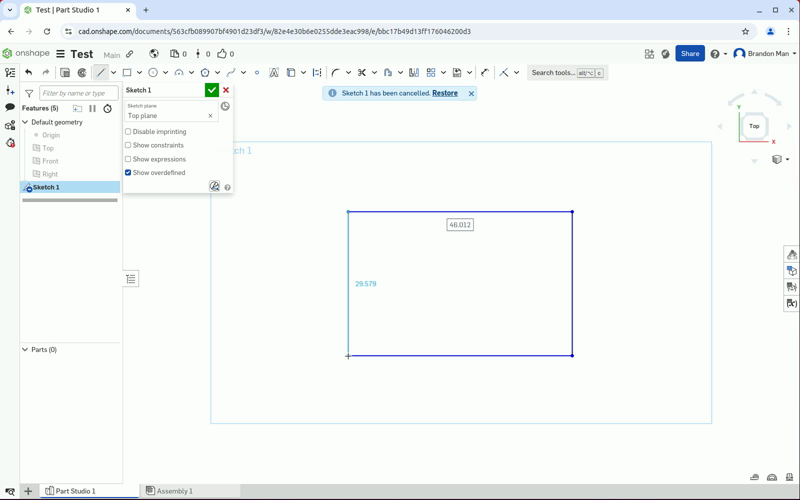
click(348, 355)
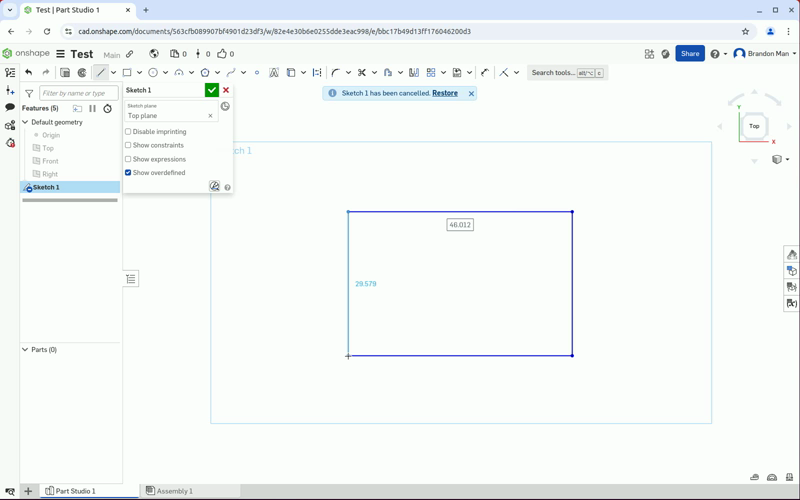
key(esc)
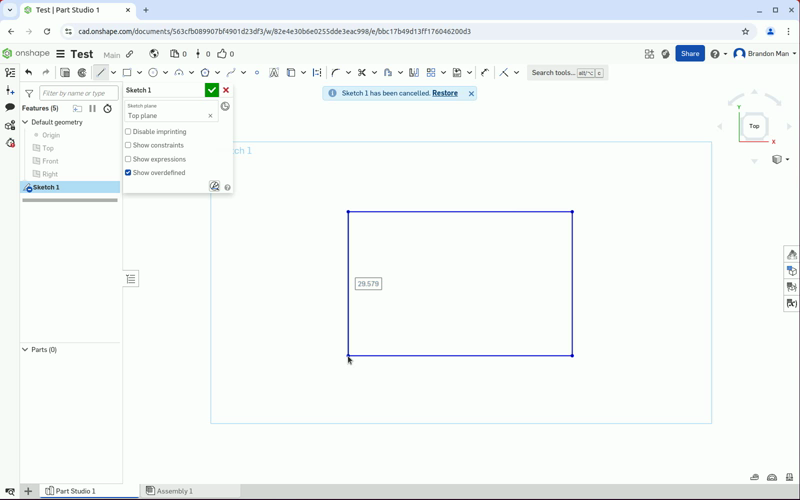
mouse_move(516, 313)
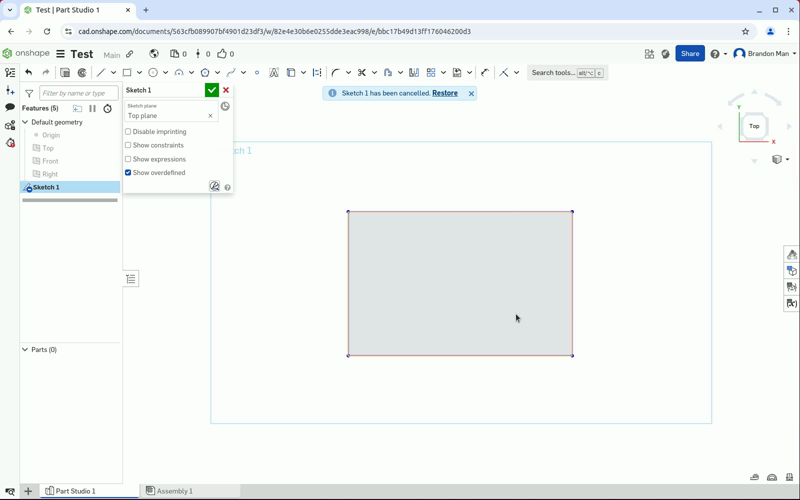
click(516, 313)
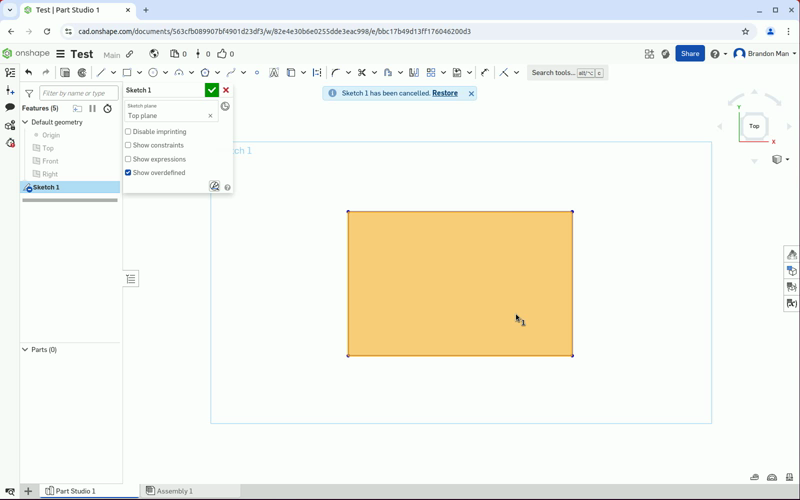
mouse_move(73, 352)
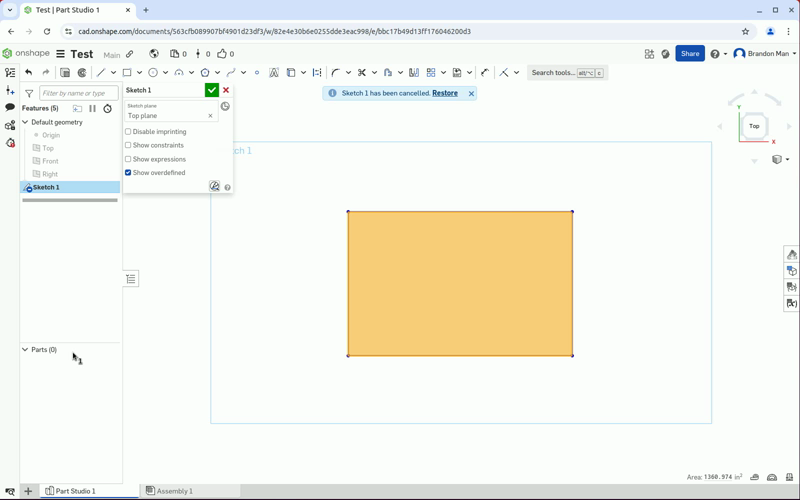
key(shift+y)
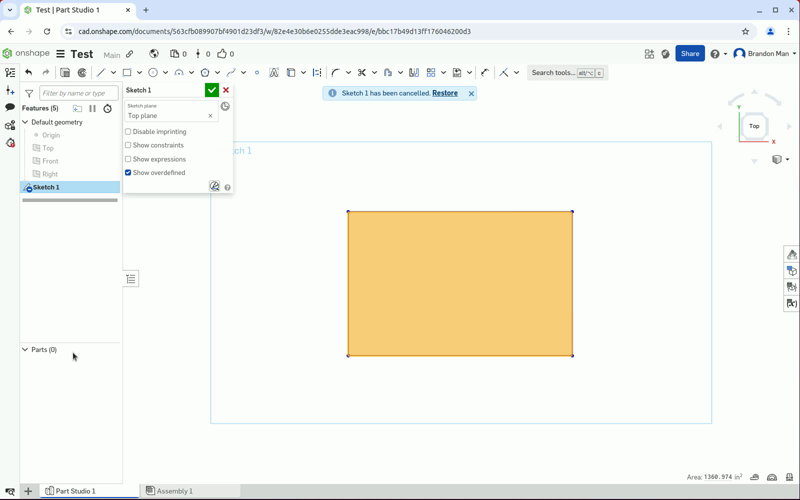
key(shift+e)
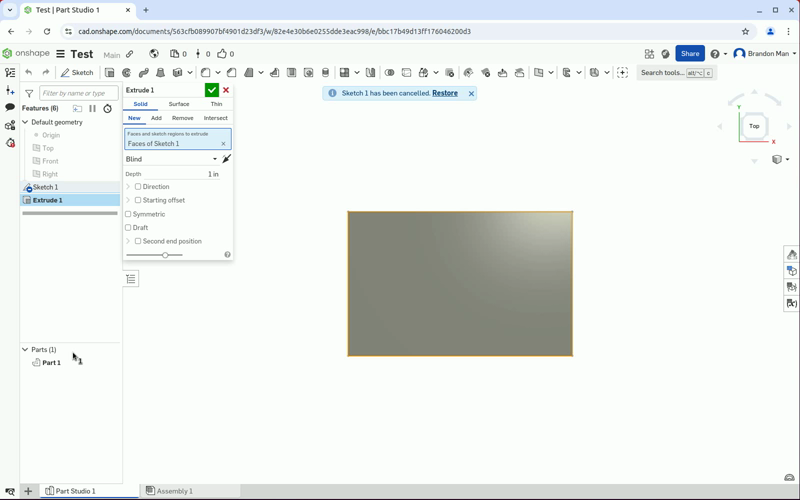
mouse_move(143, 106)
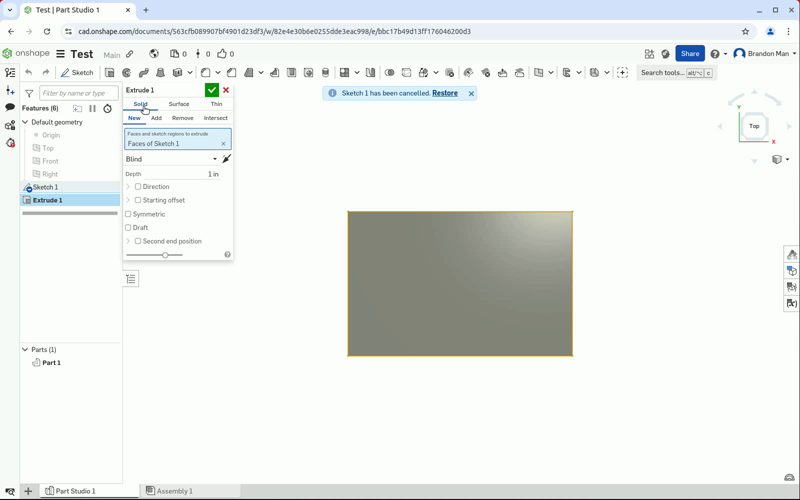
click(143, 106)
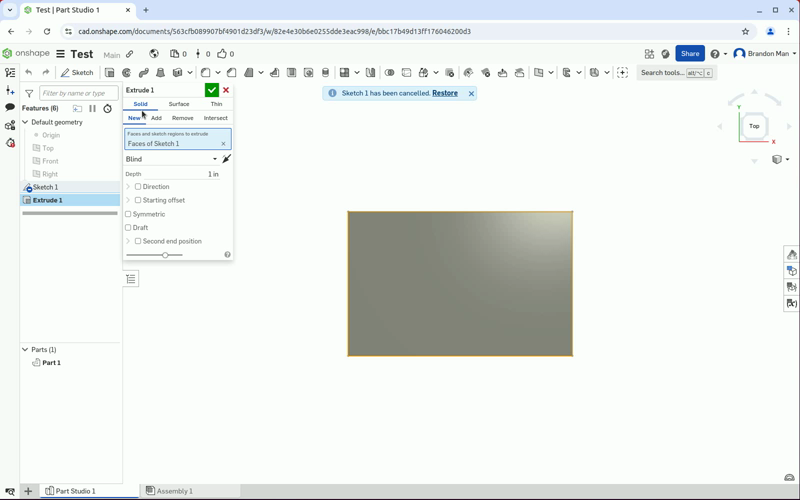
mouse_move(137, 120)
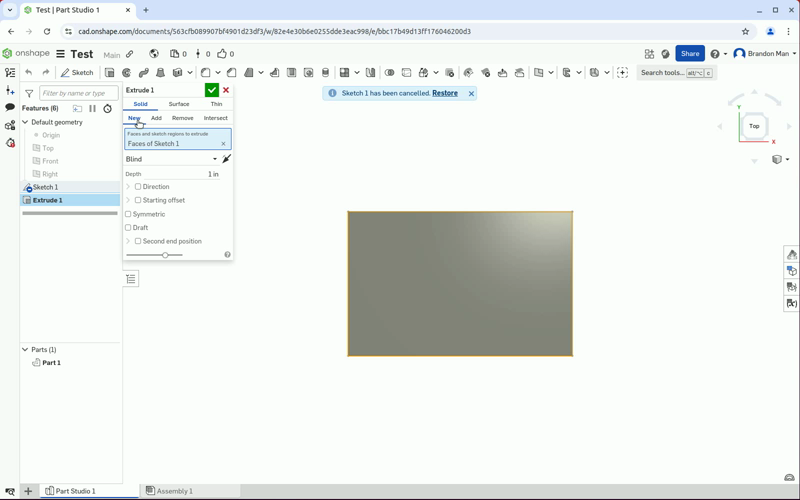
click(137, 120)
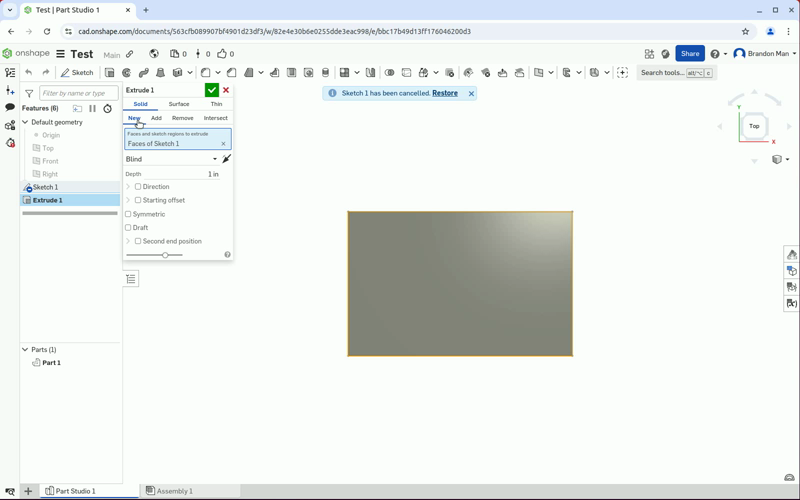
key(tab, 4)
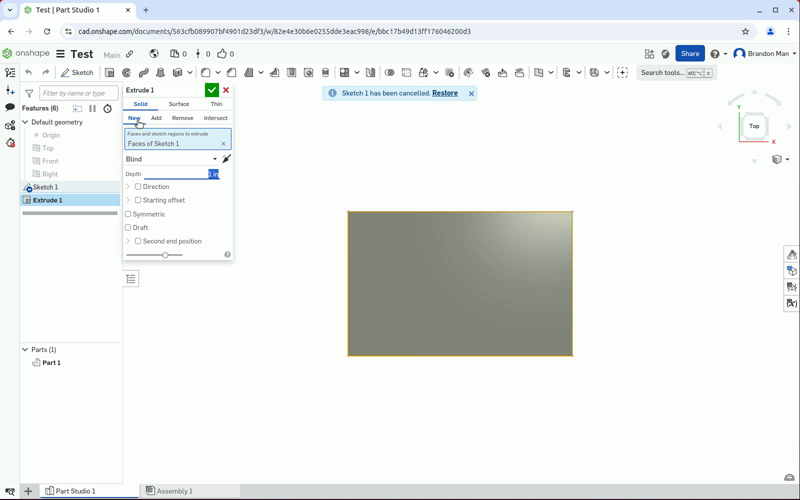
text(11.073)
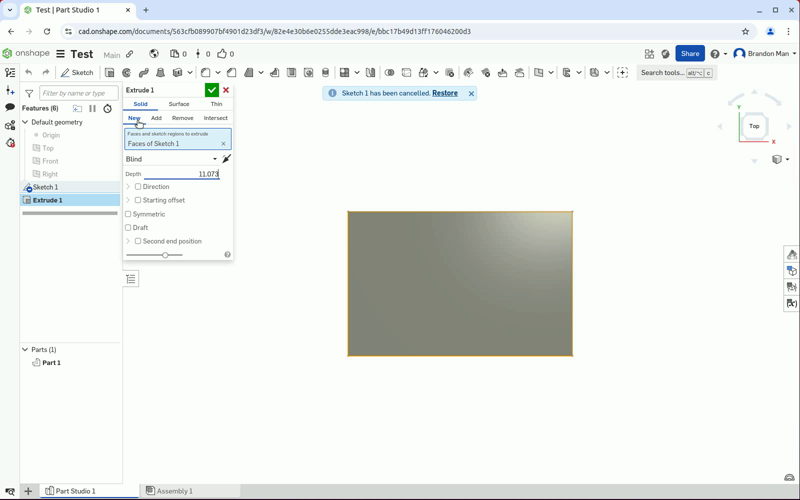
key(enter)
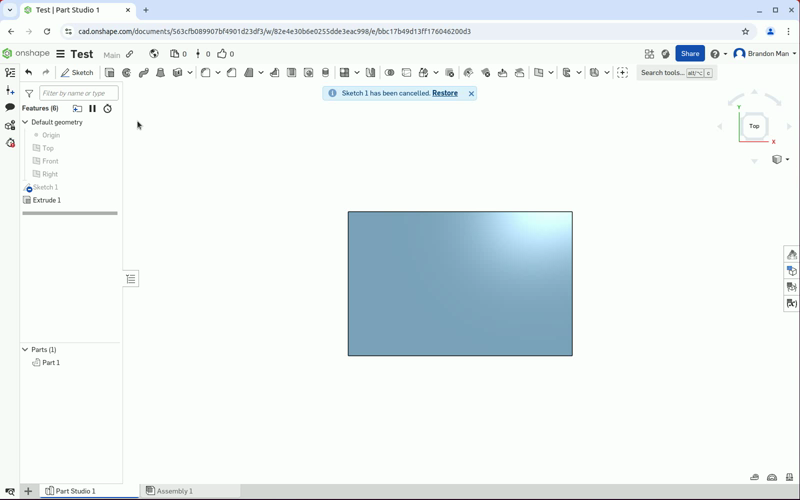
key(shift+h)
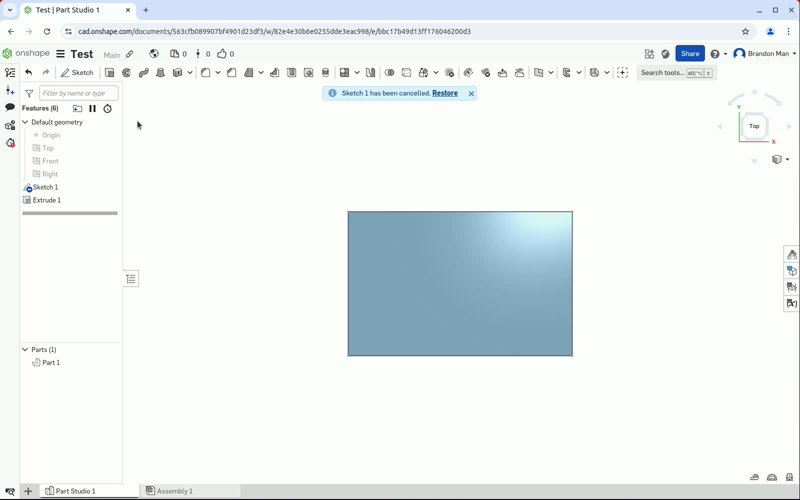
key(shift+h)
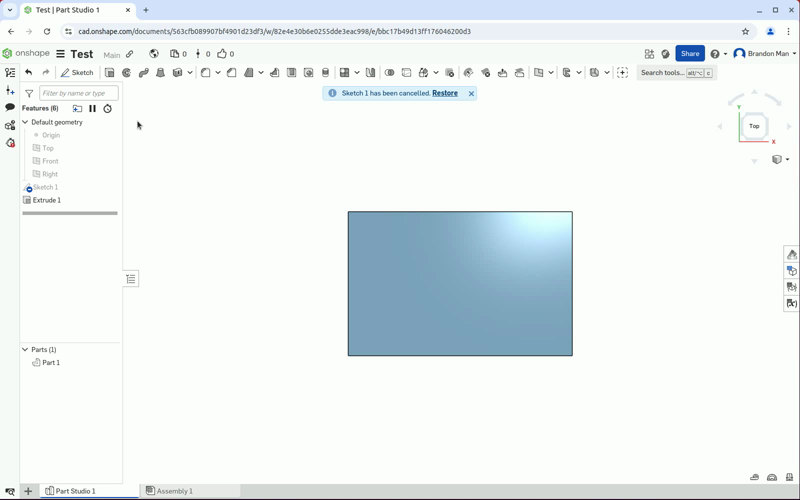
mouse_move(73, 189)
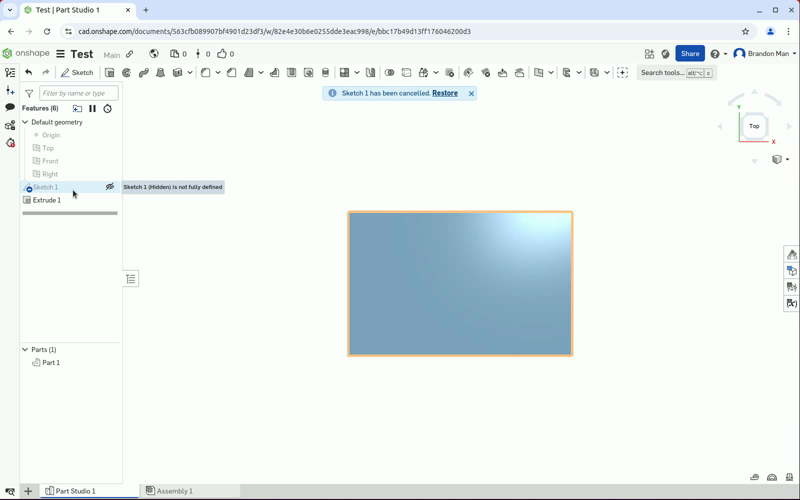
click(73, 189)
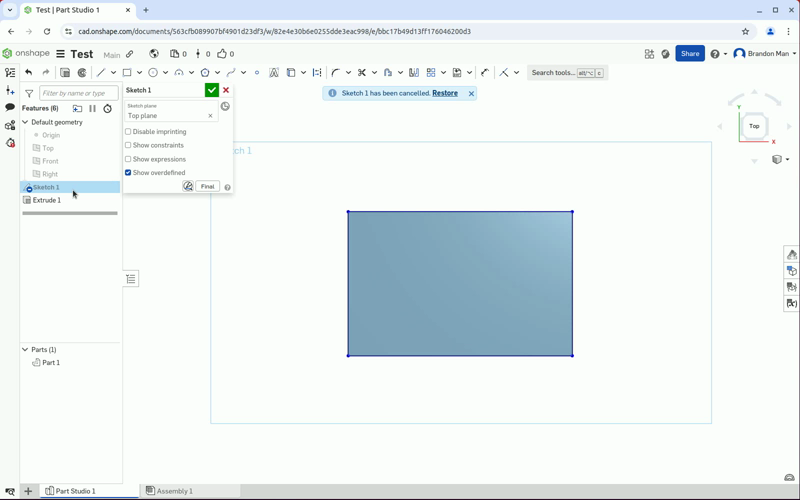
mouse_move(229, 92)
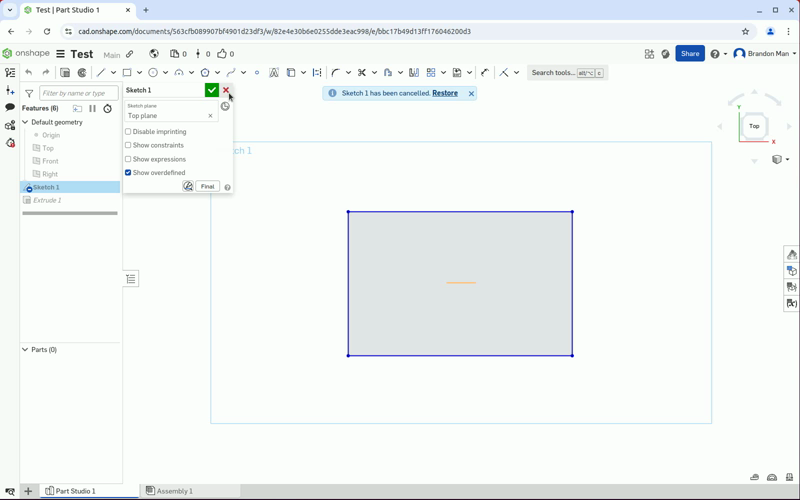
click(229, 92)
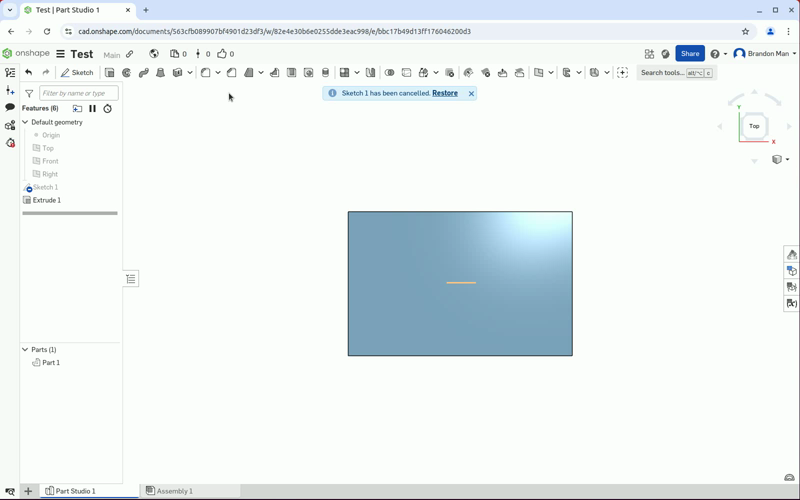
mouse_move(541, 75)
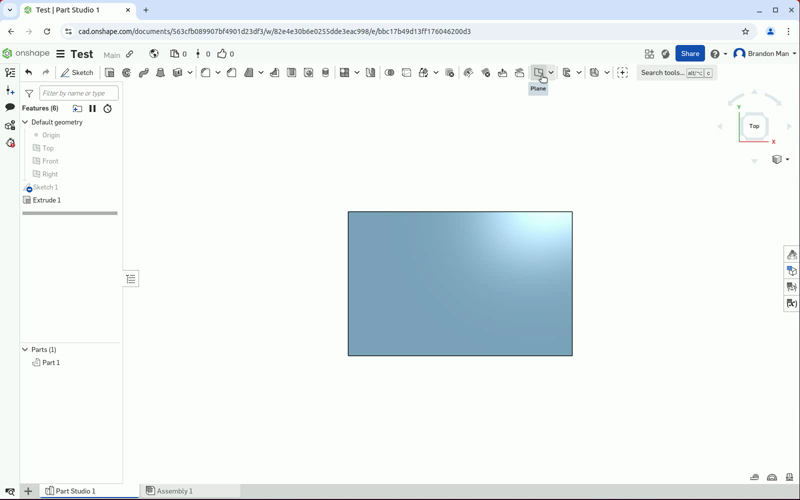
click(541, 75)
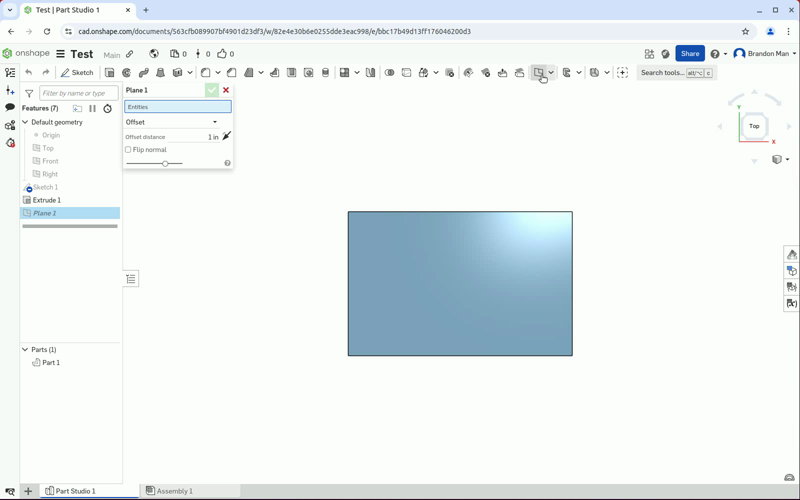
mouse_move(73, 150)
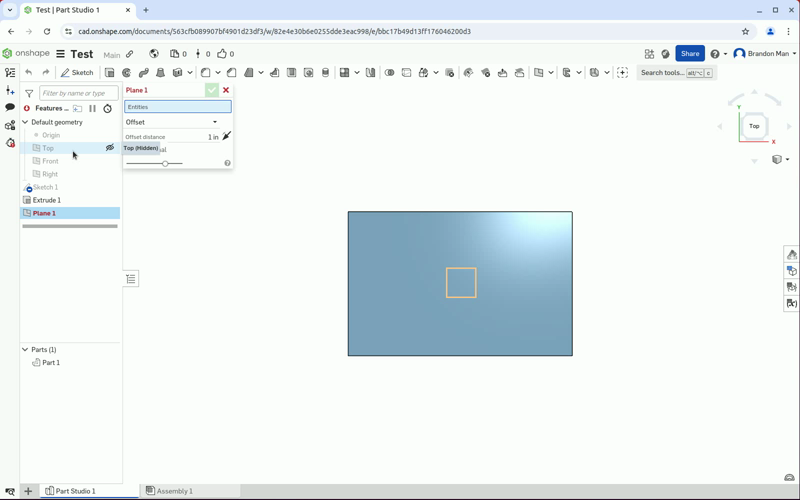
click(73, 150)
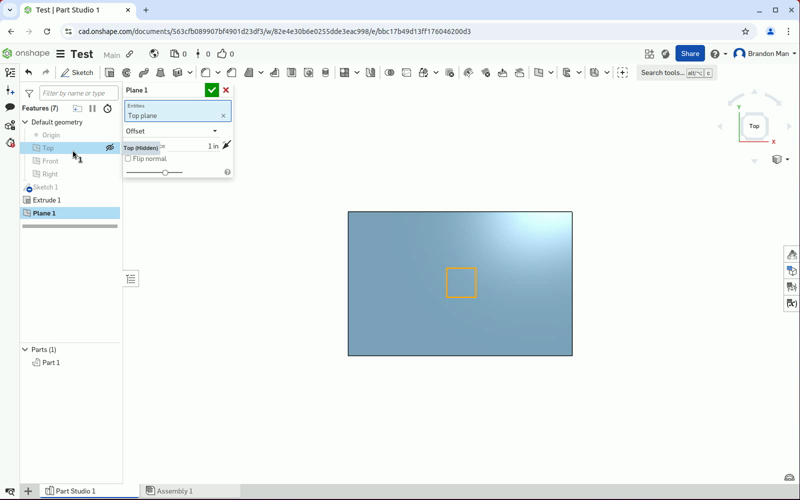
key(tab, 2)
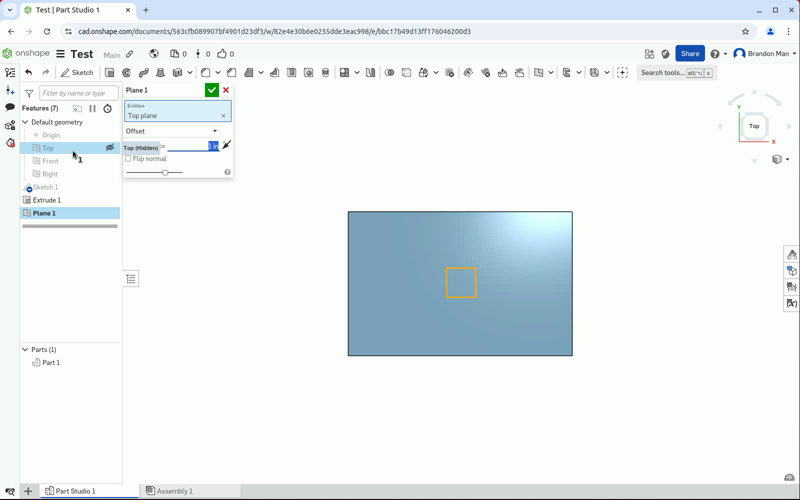
text(11.061)
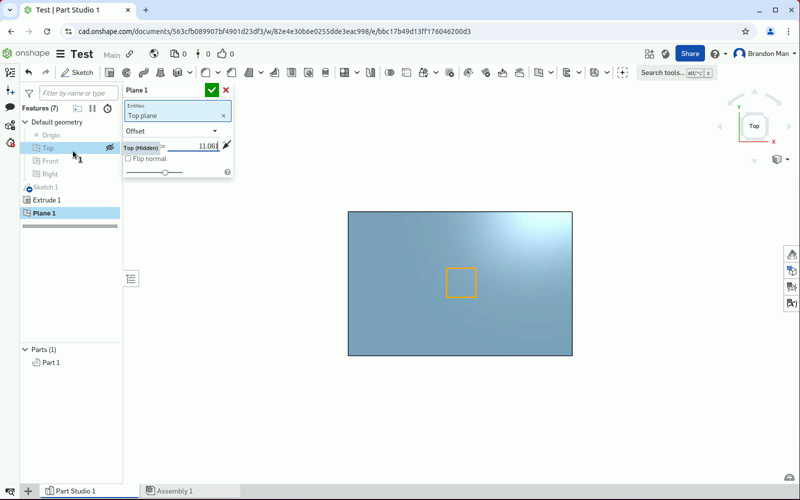
key(enter, 2)
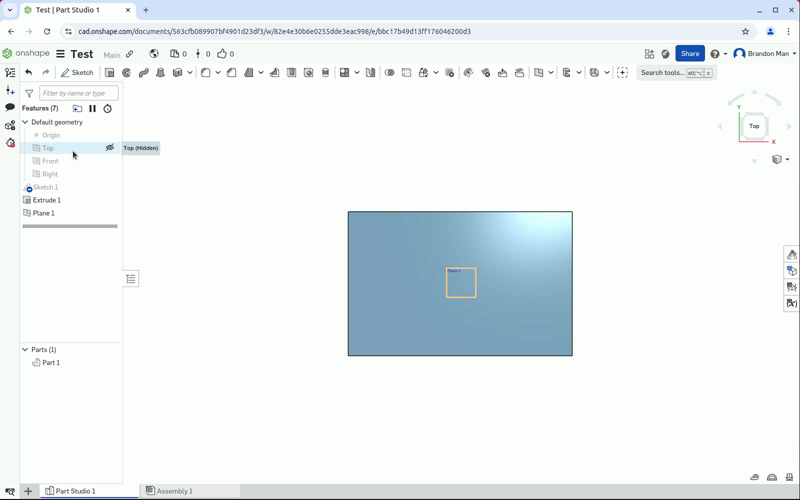
key(shift+s)
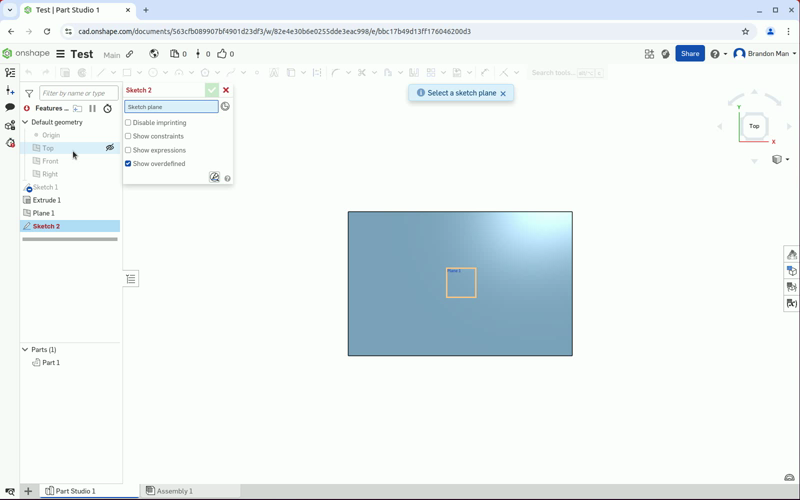
mouse_move(73, 215)
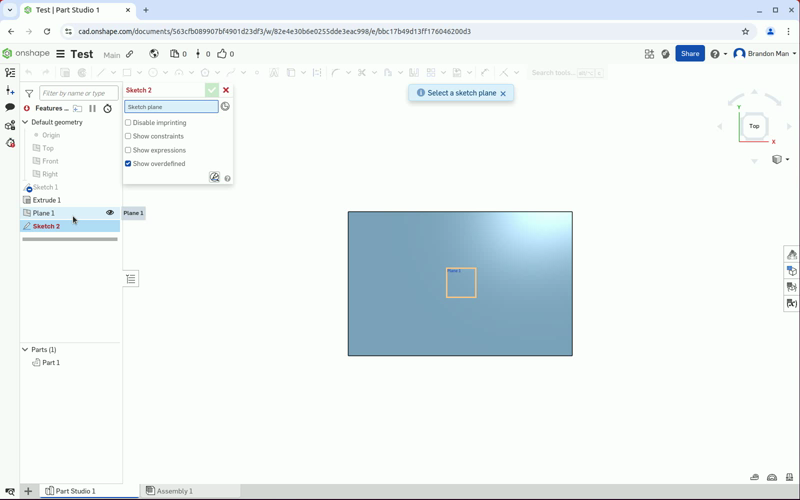
click(73, 215)
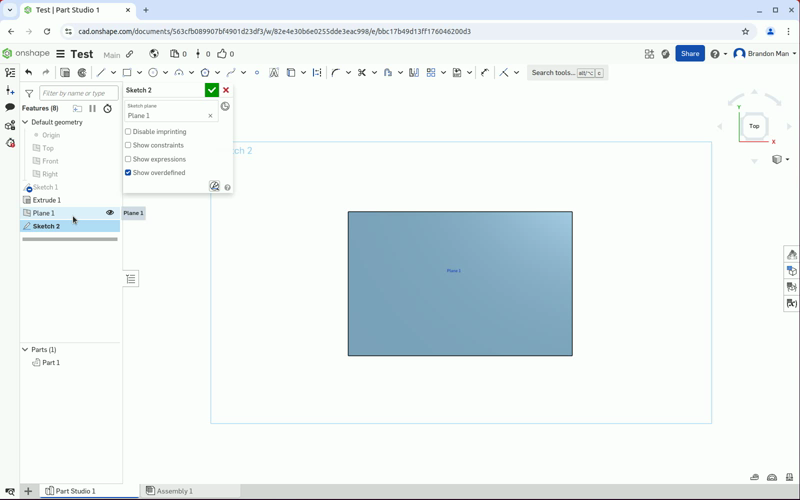
mouse_move(73, 352)
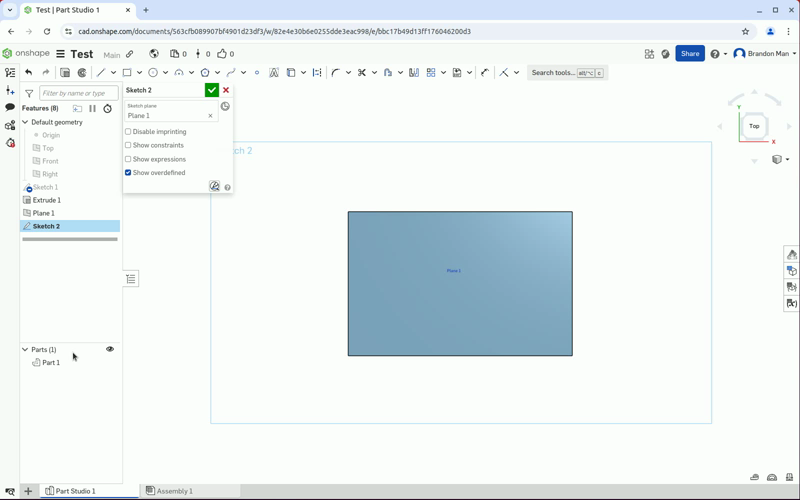
key(y)
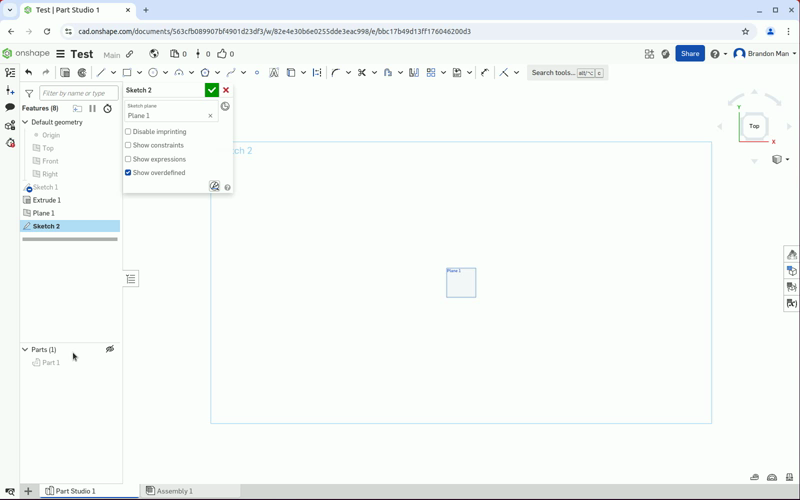
key(l)
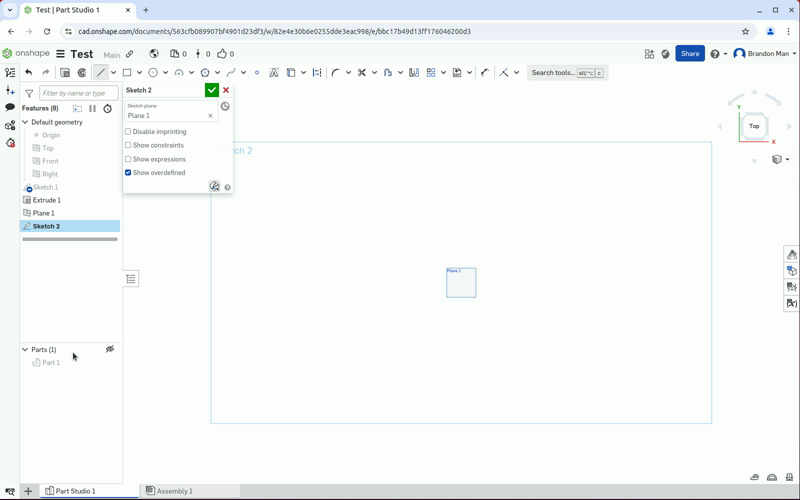
key_down(shift)
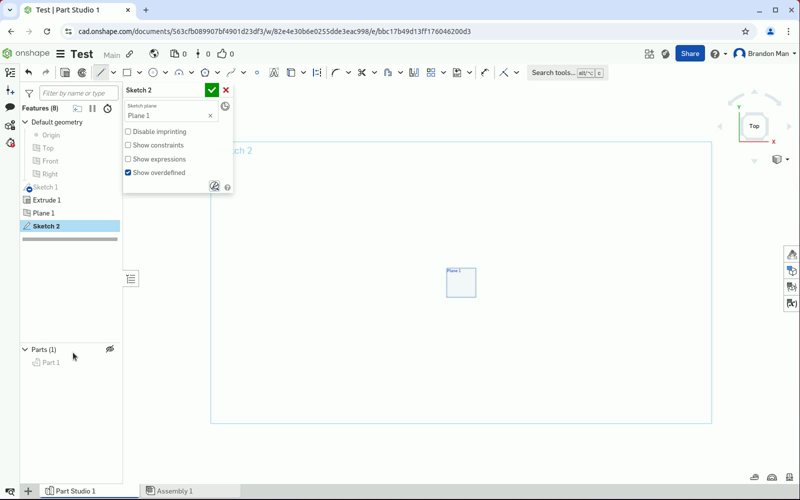
mouse_move(364, 345)
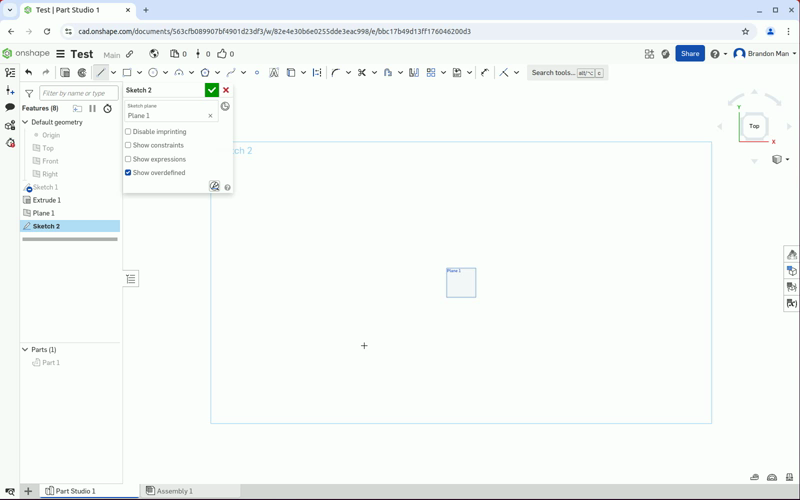
click(364, 345)
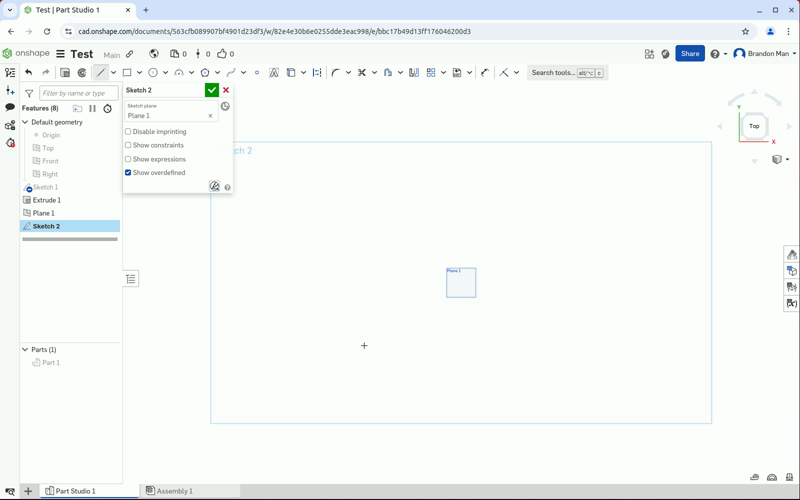
key_up(shift)
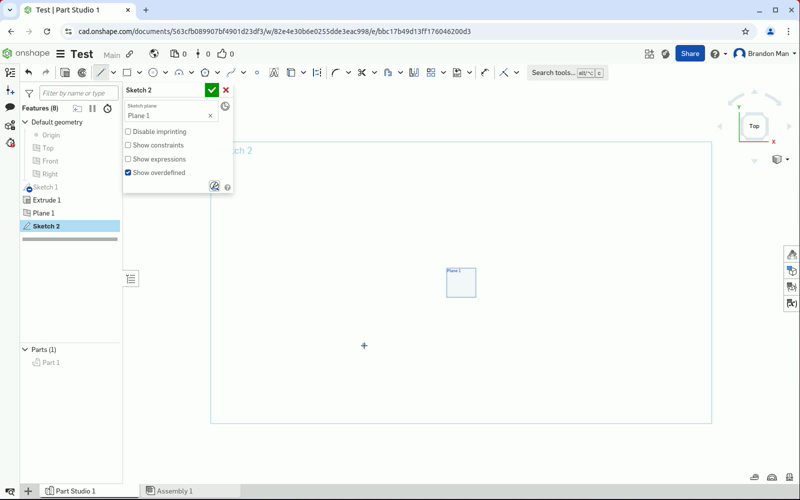
key_down(shift)
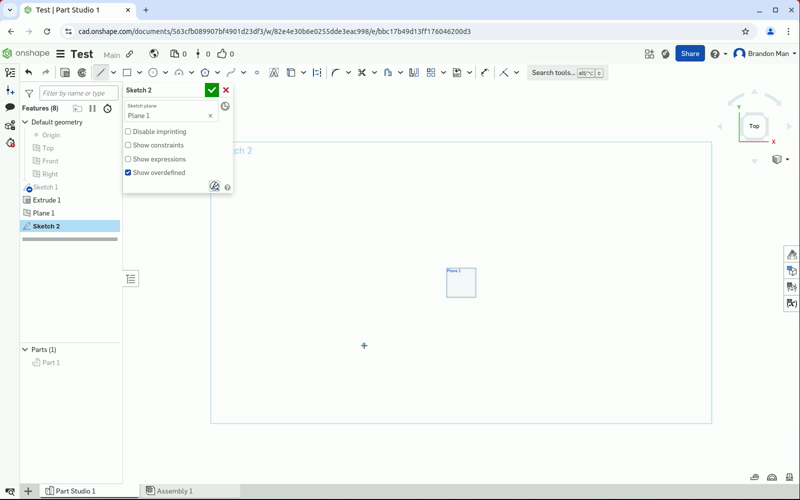
mouse_move(557, 345)
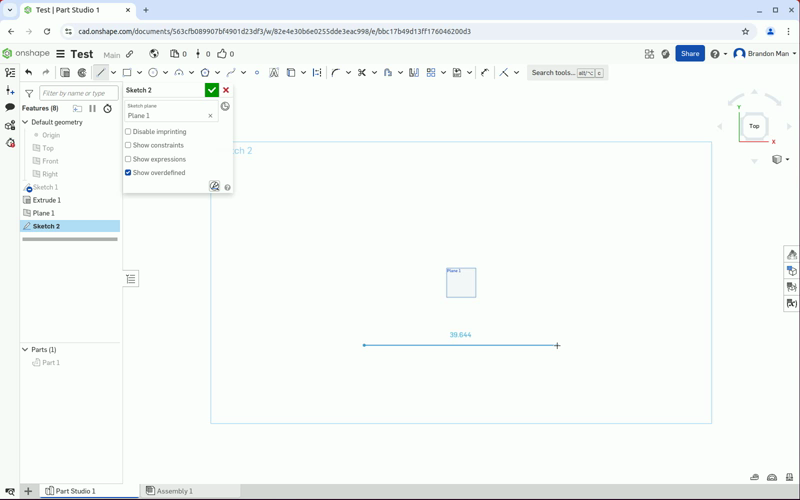
click(557, 345)
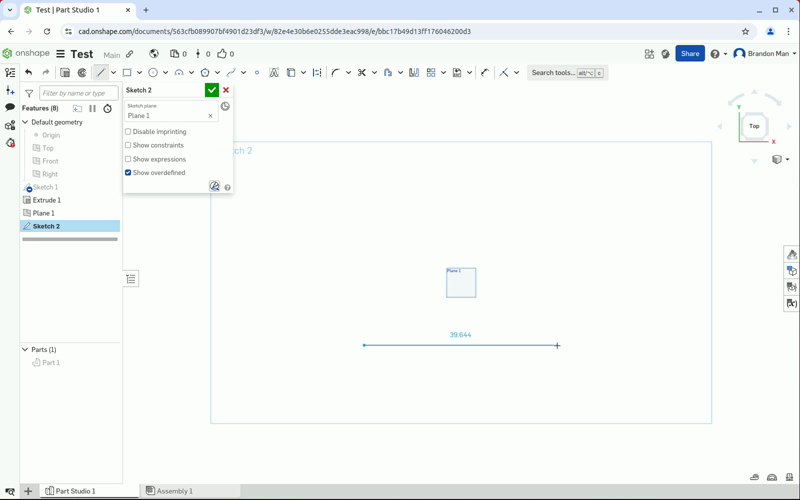
key_up(shift)
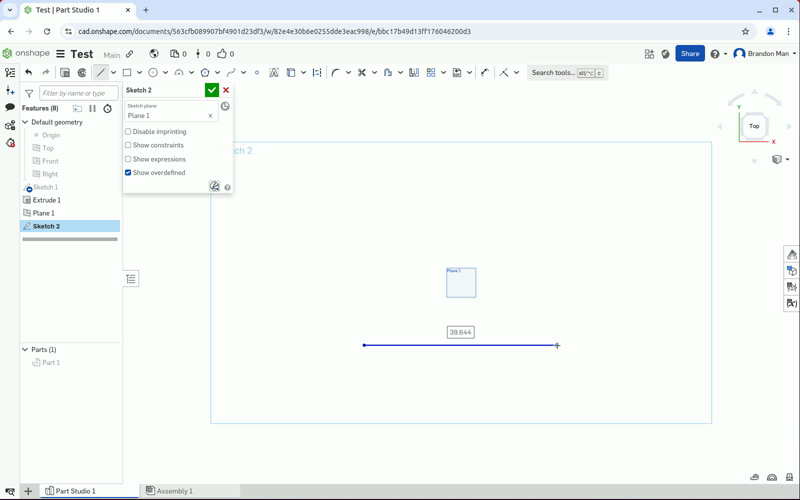
key_down(shift)
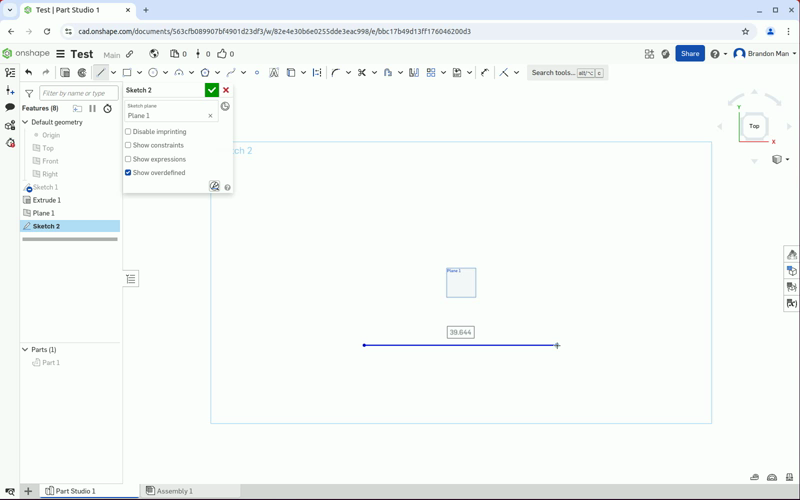
mouse_move(557, 223)
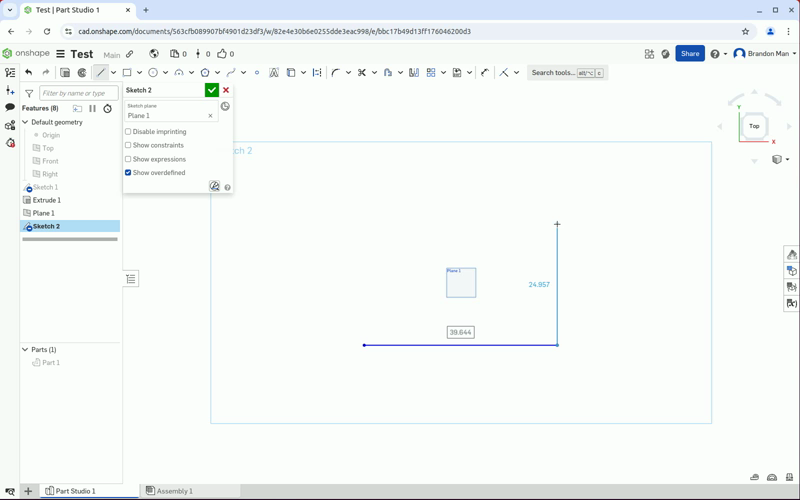
click(557, 223)
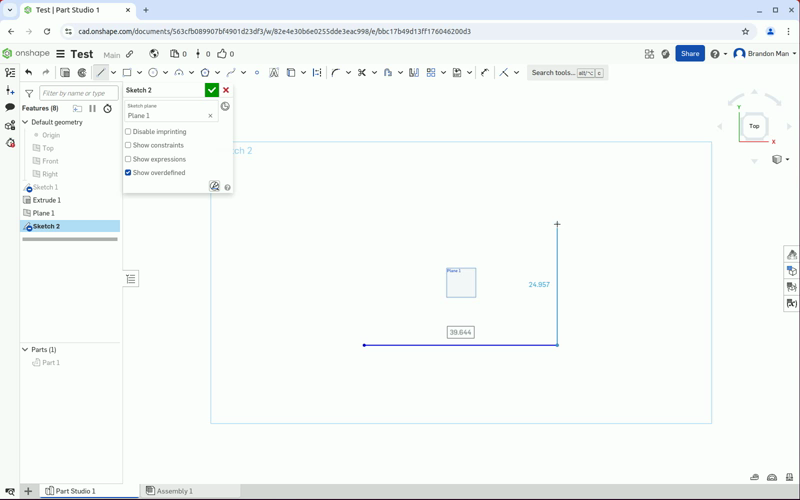
key_up(shift)
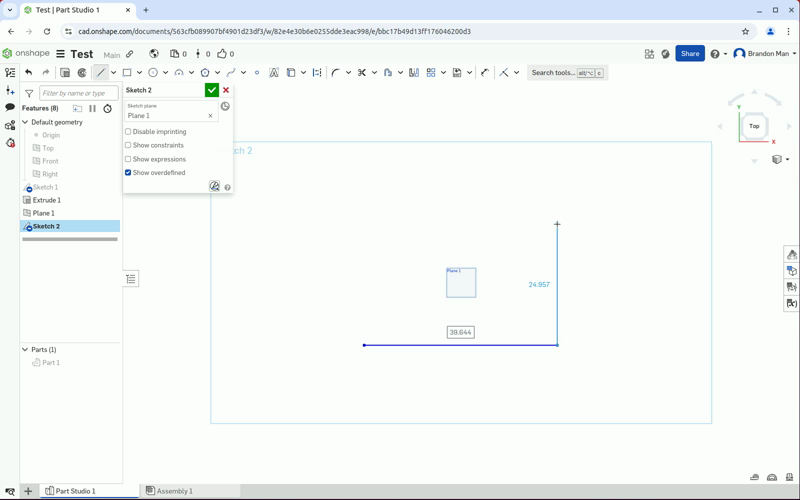
key_down(shift)
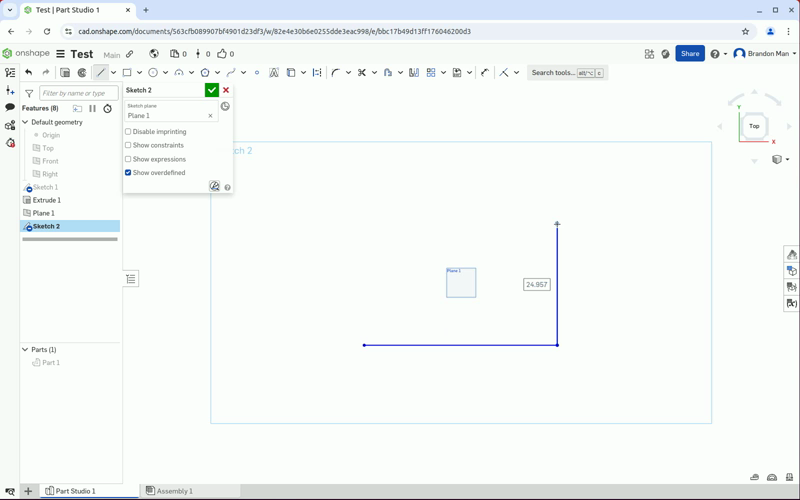
mouse_move(364, 223)
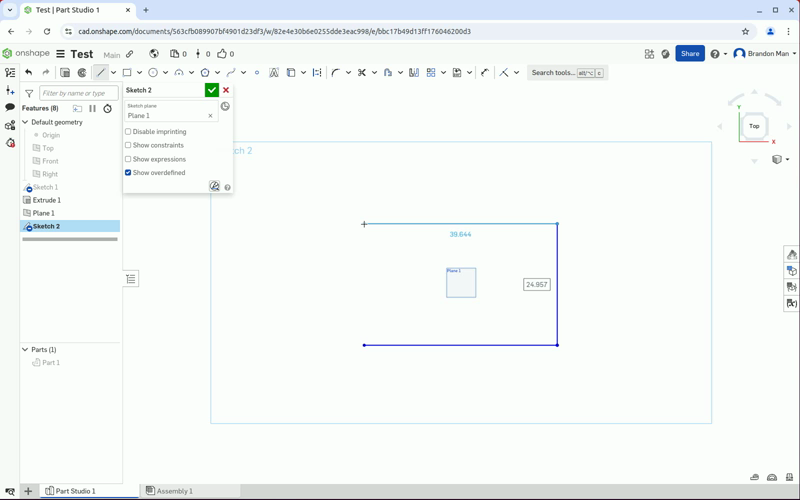
click(364, 223)
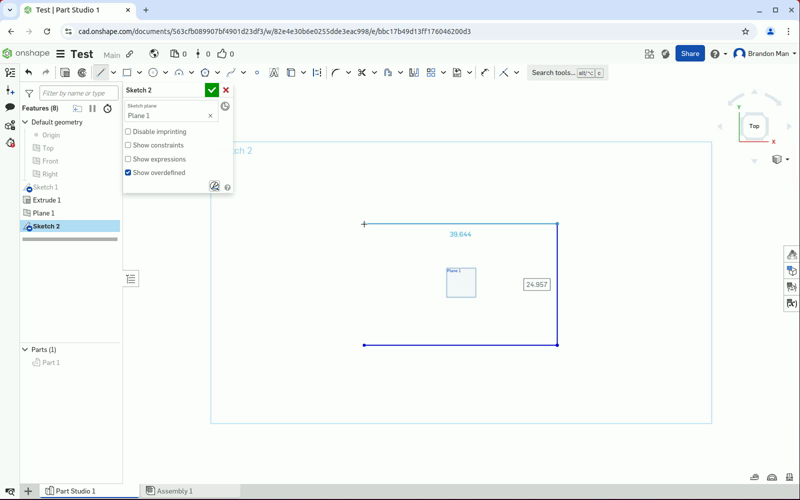
key_up(shift)
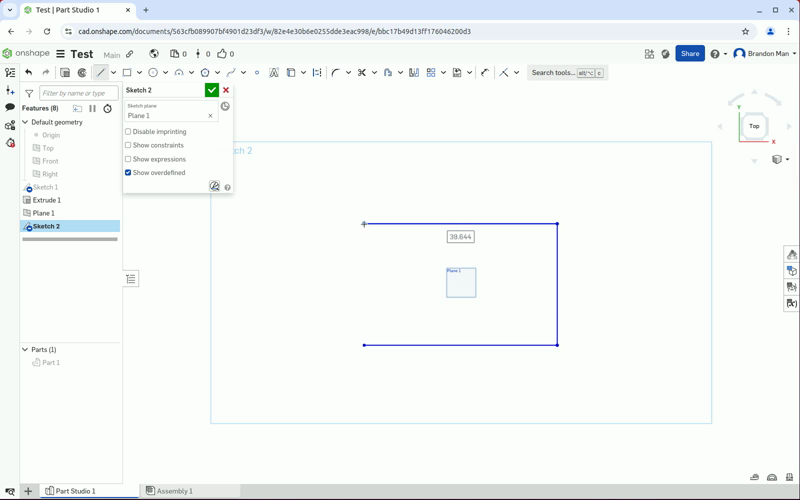
key_down(shift)
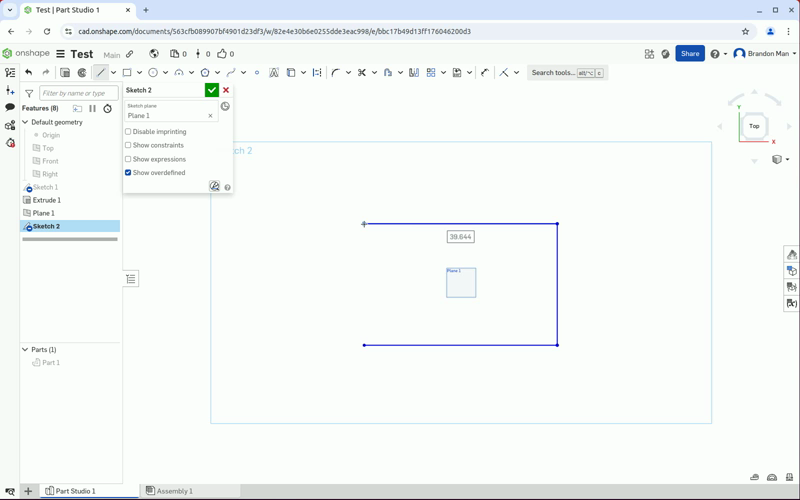
mouse_move(364, 345)
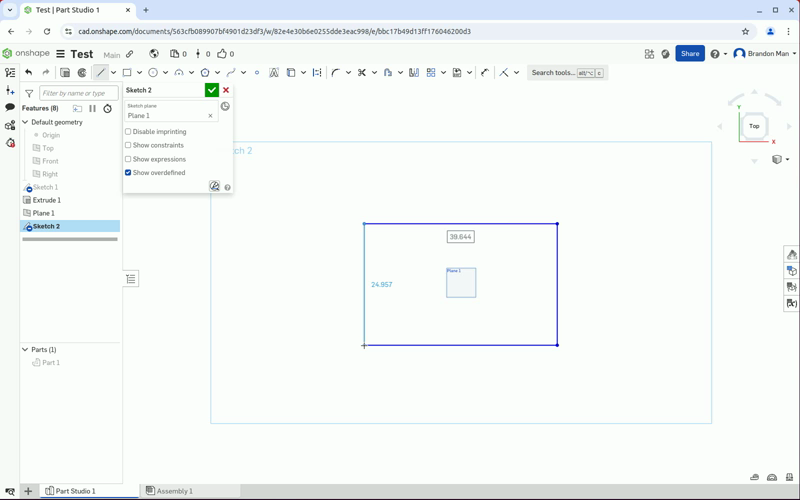
key_up(shift)
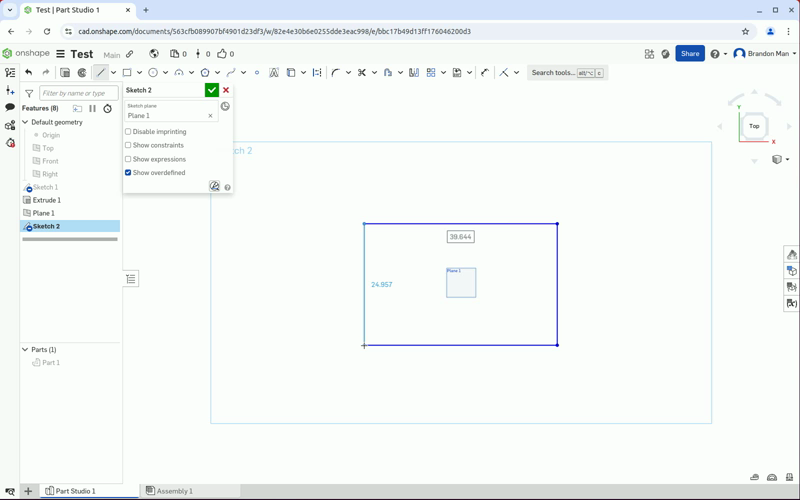
click(364, 345)
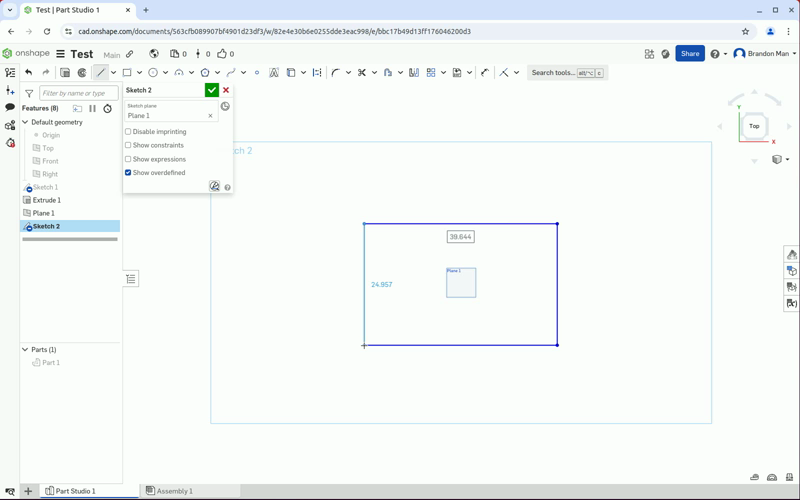
key(esc)
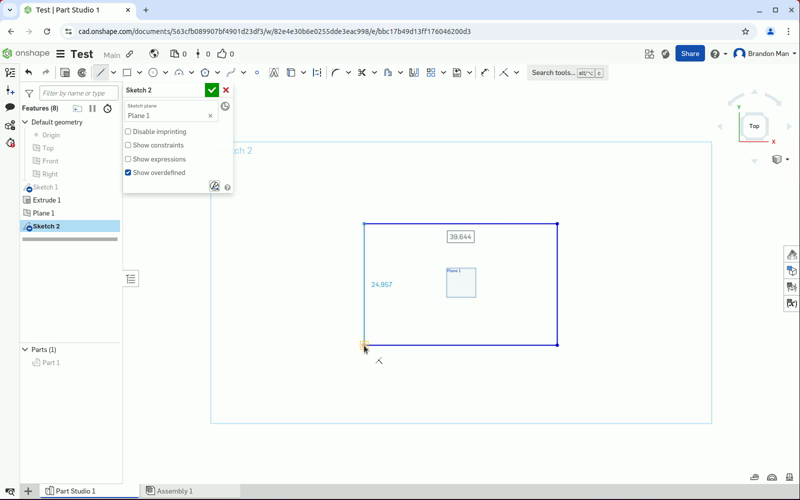
mouse_move(530, 250)
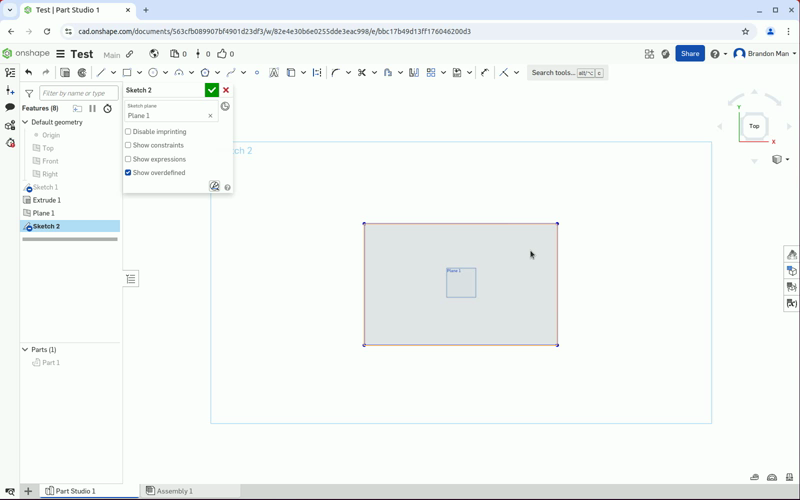
click(530, 250)
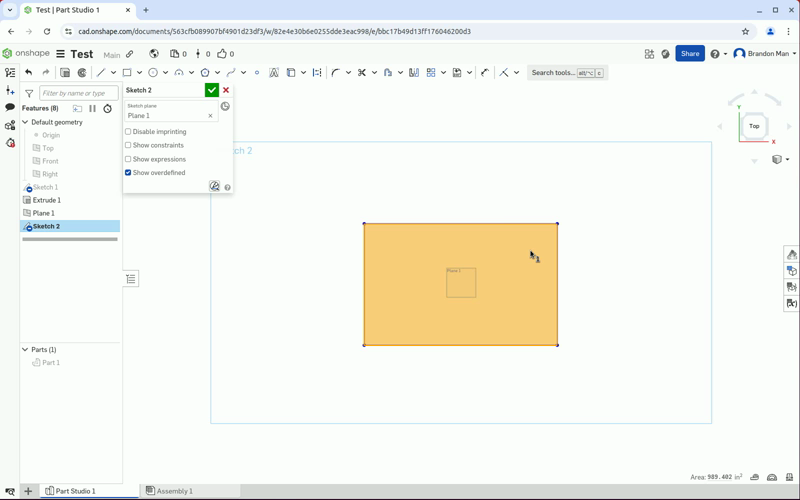
mouse_move(73, 352)
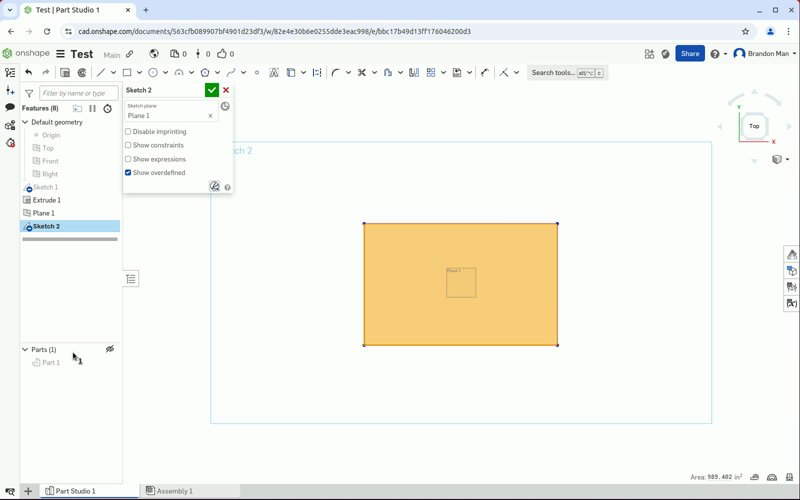
key(shift+y)
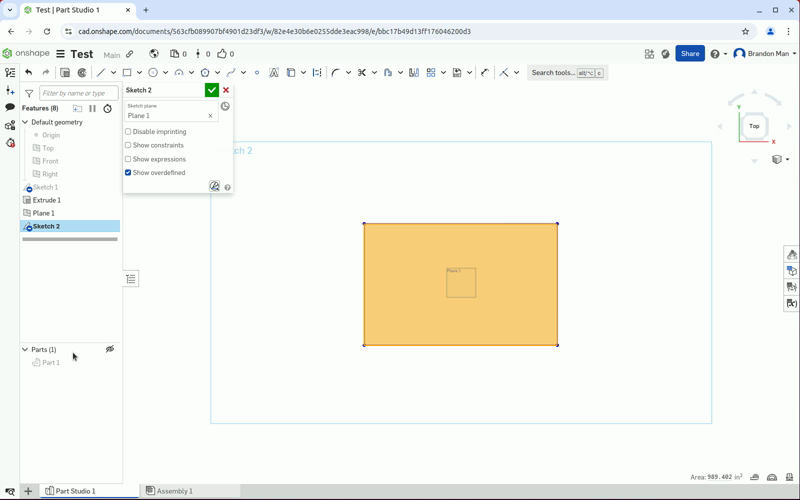
key(shift+e)
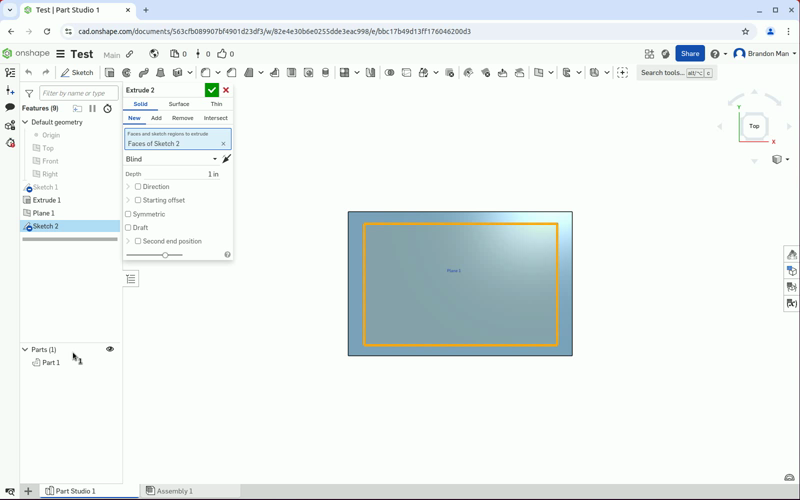
mouse_move(143, 106)
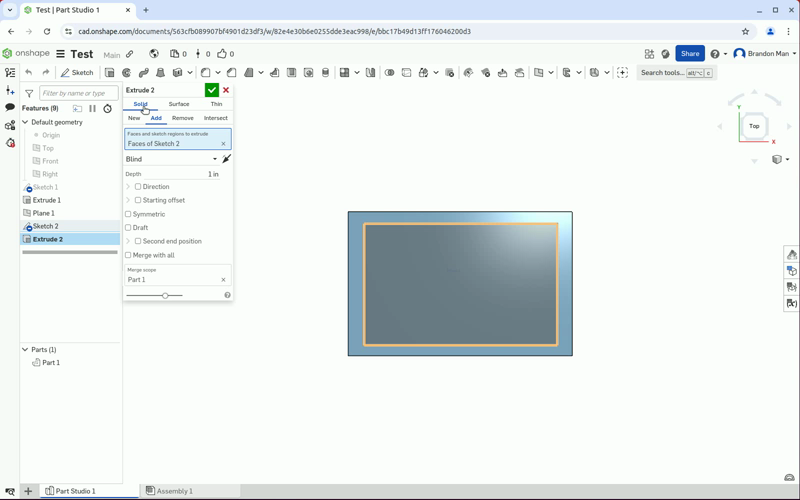
click(143, 106)
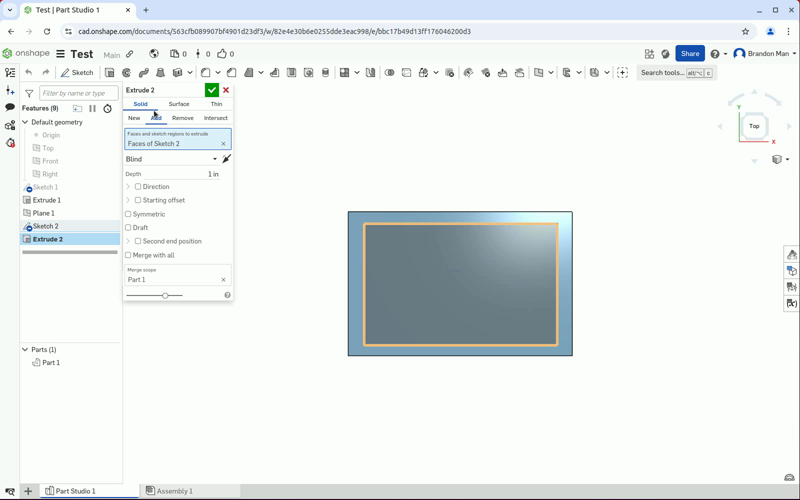
mouse_move(186, 120)
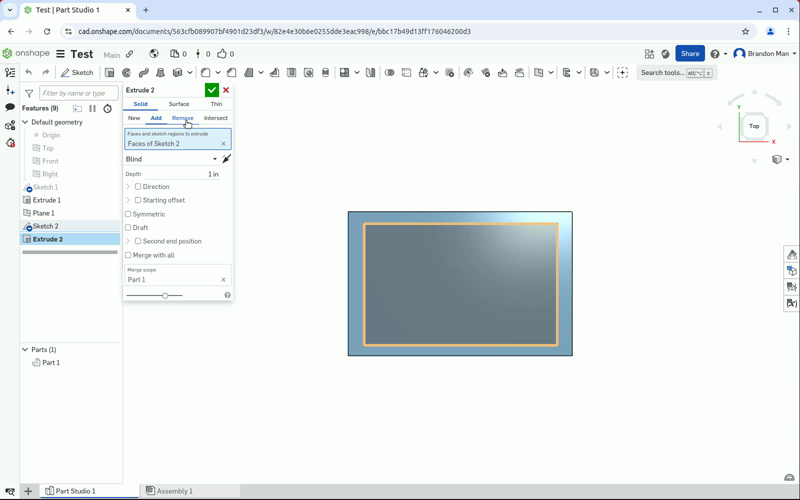
click(186, 120)
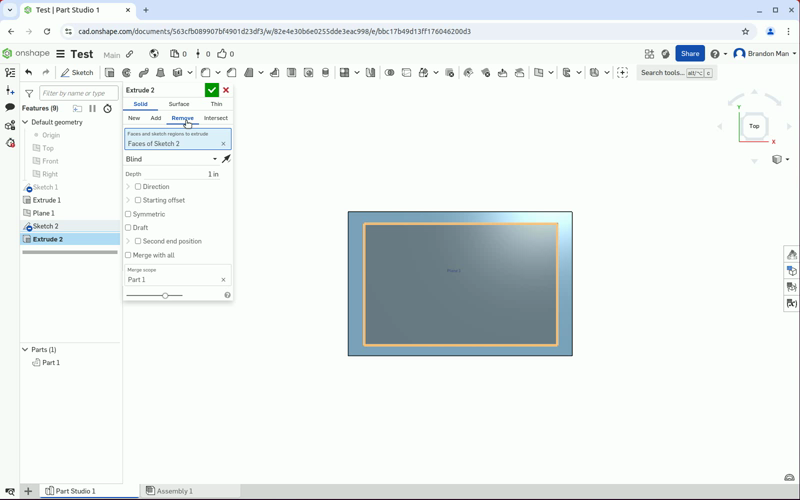
key(tab, 4)
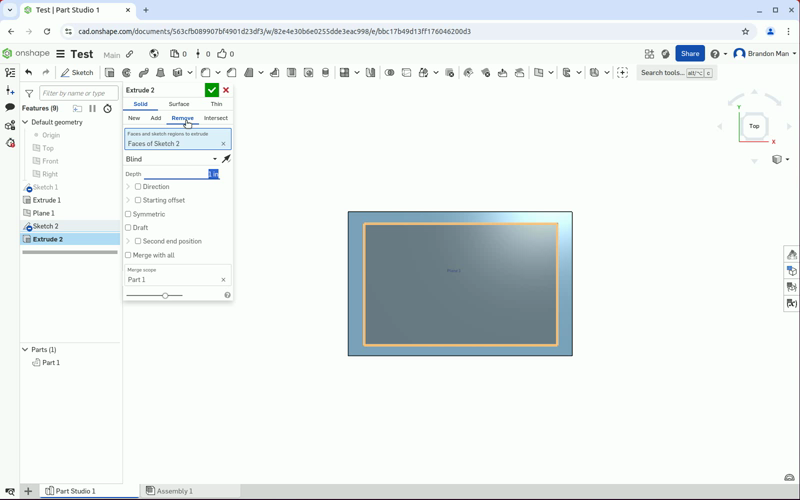
text(6.258)
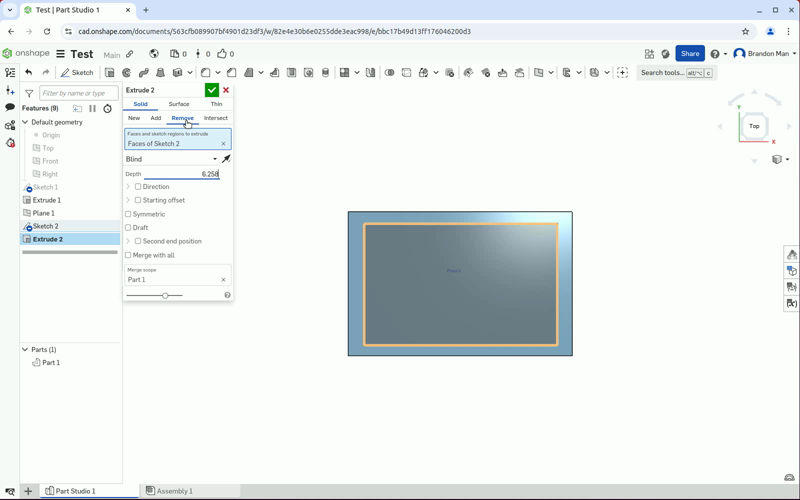
key(tab, 6)
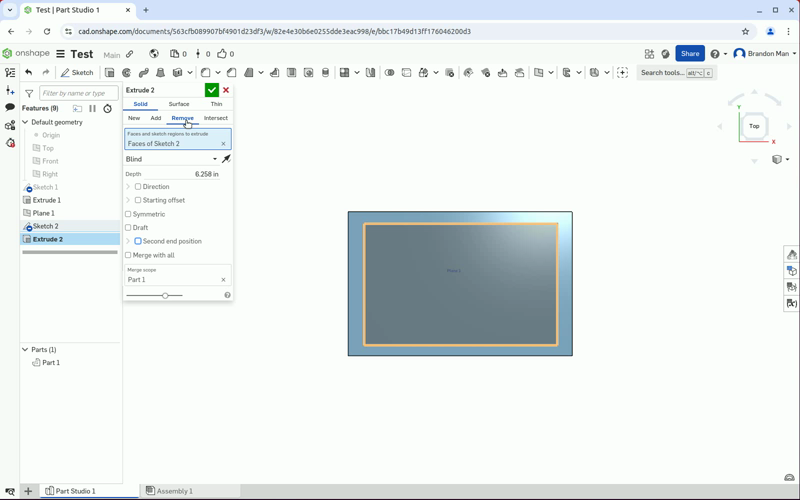
key(space)
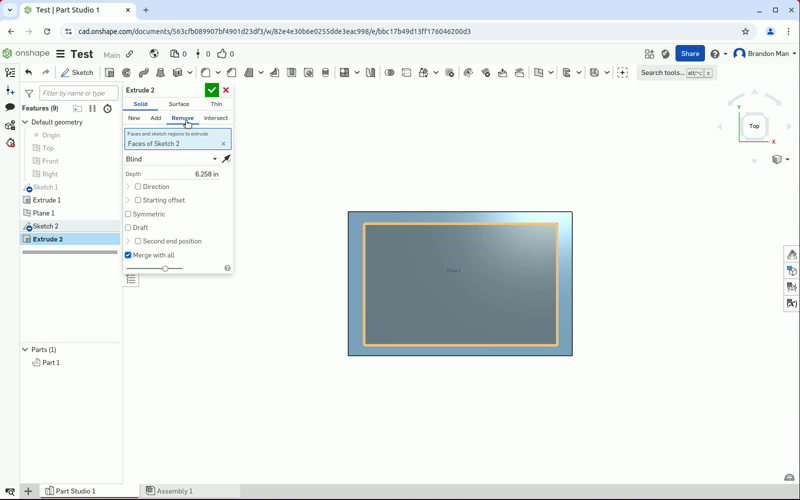
key(enter)
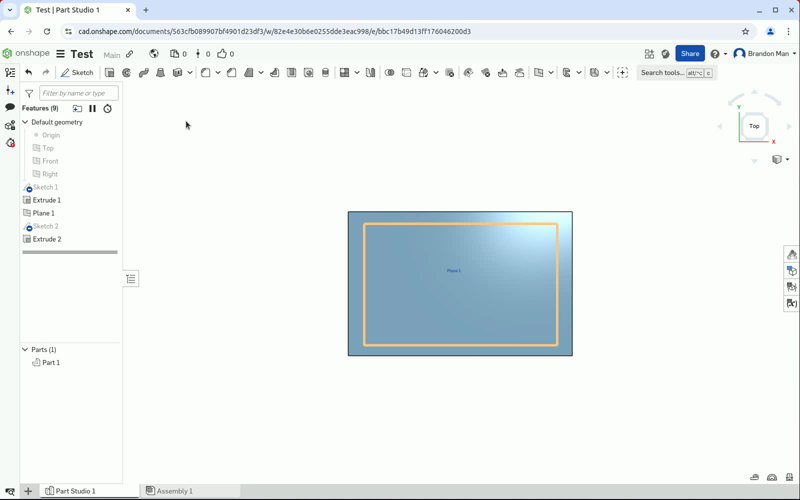
key(shift+h)
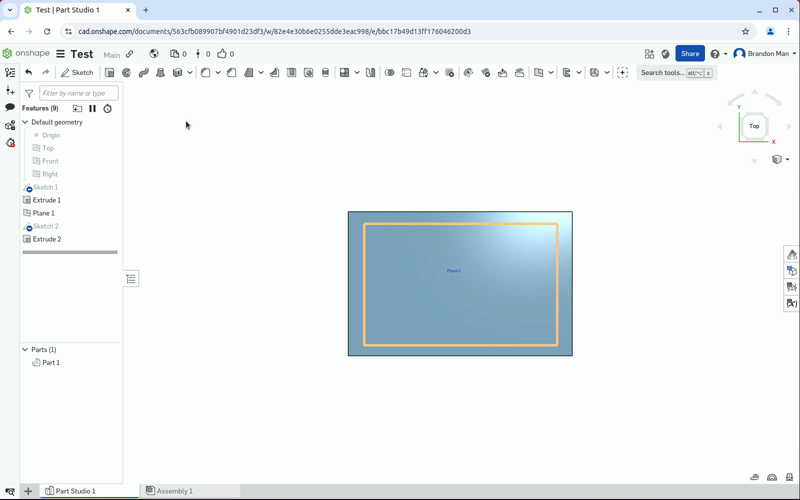
key(shift+h)
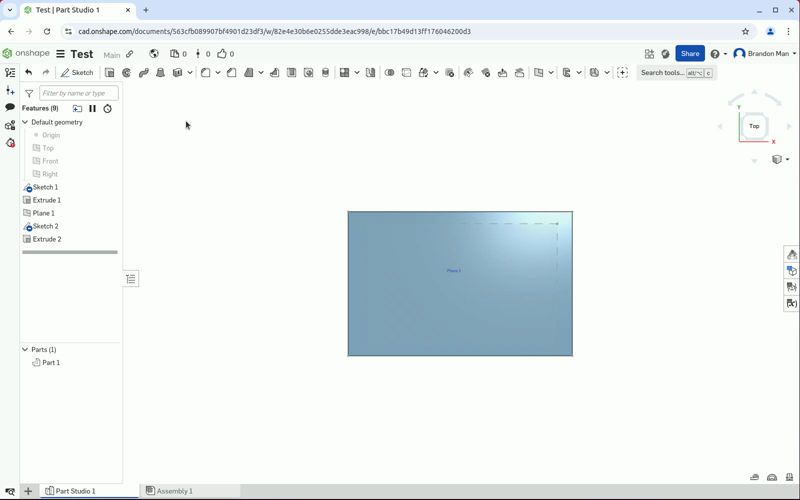
key(shift+7)
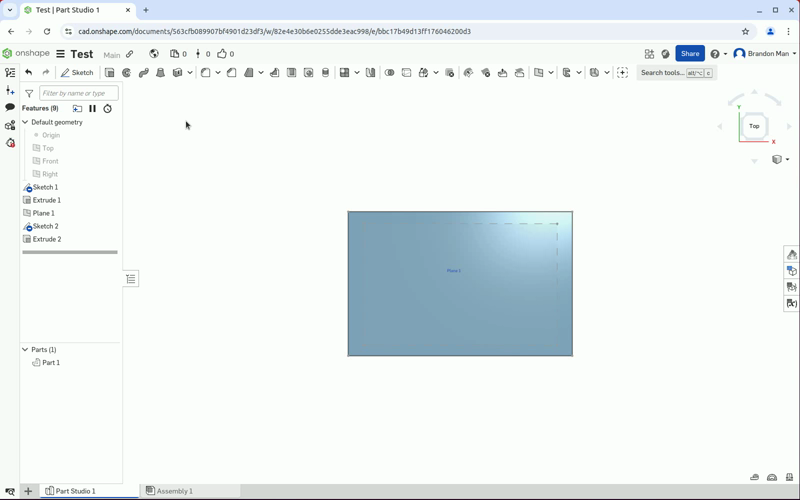
key(up, 3)
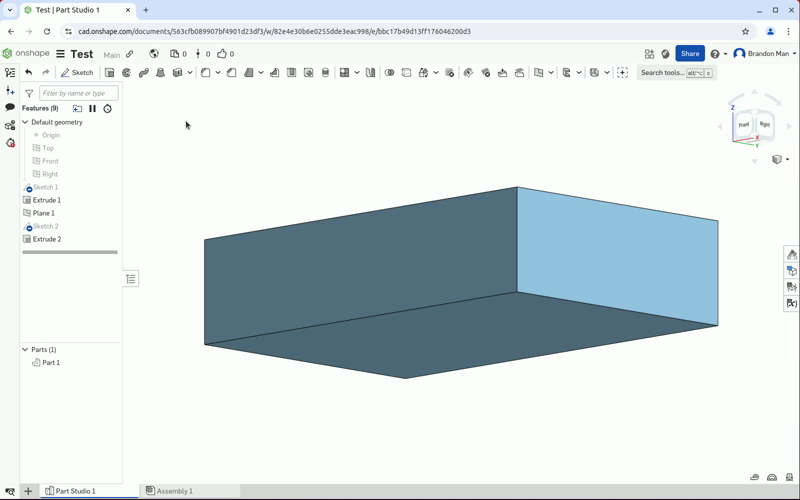
key(left, 3)
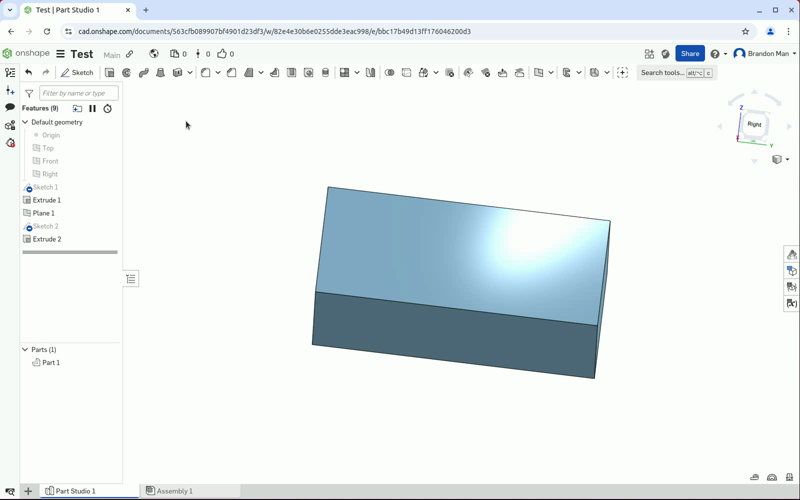
key(right, 3)
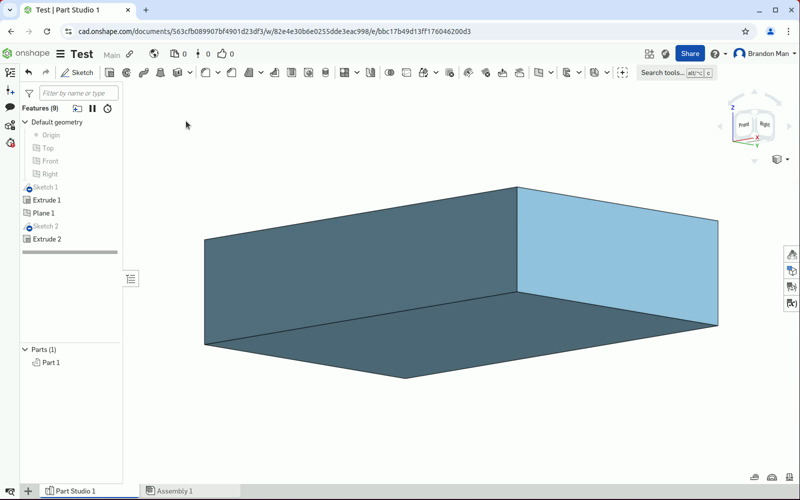
key(down, 3)
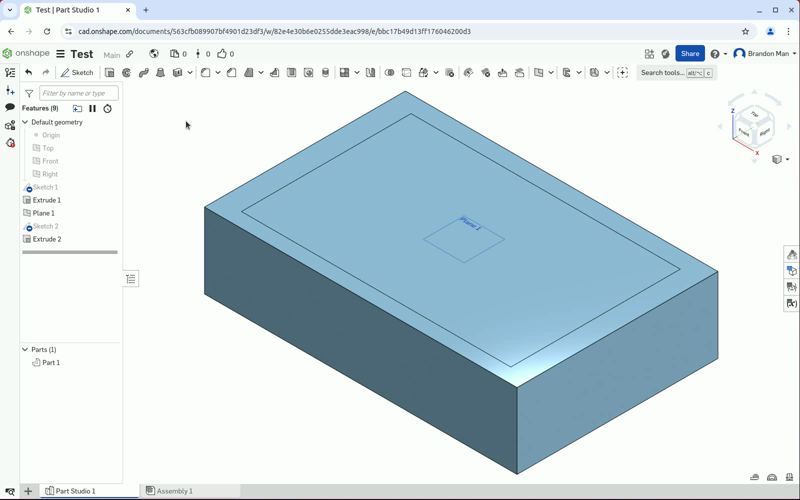
mouse_move(73, 189)
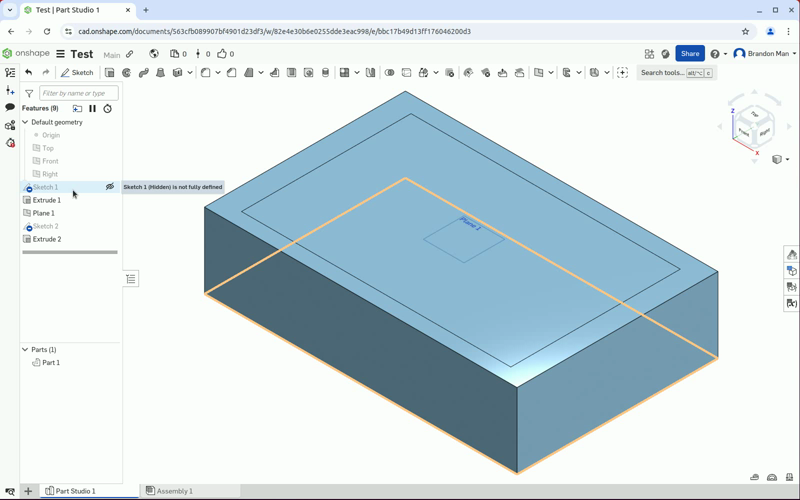
click(73, 189)